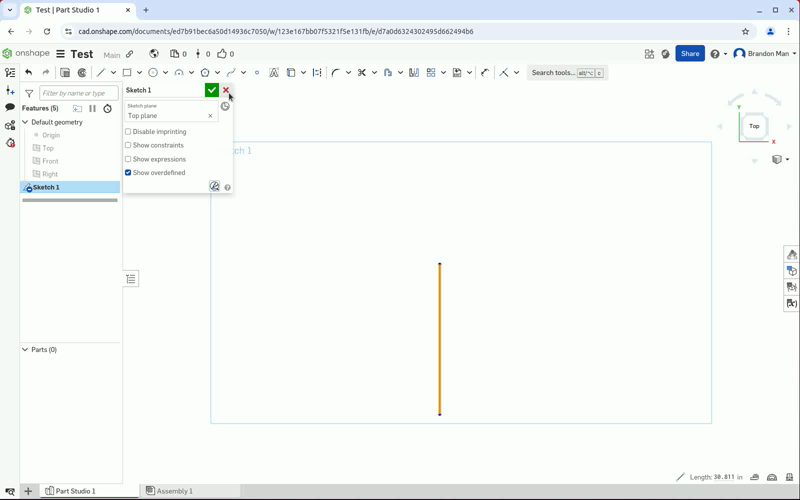
key(shift+h)
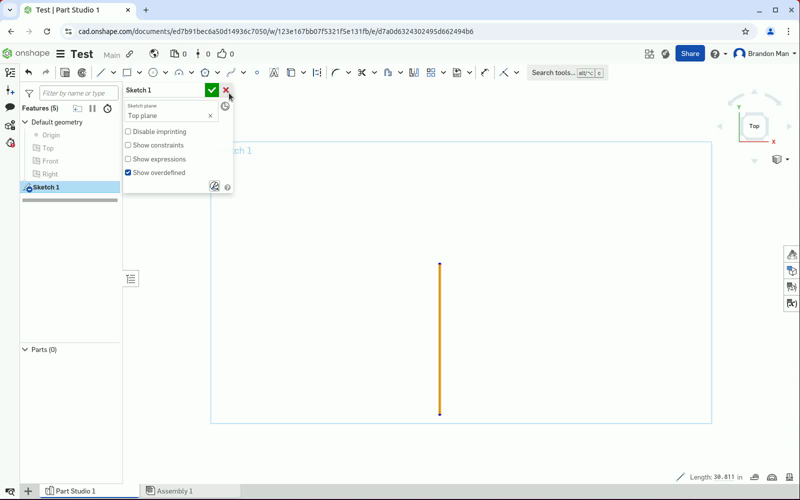
key(shift+s)
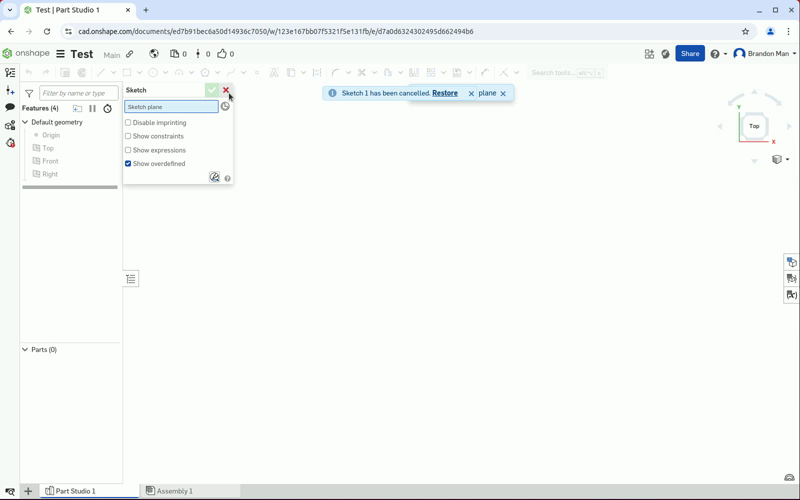
mouse_move(73, 150)
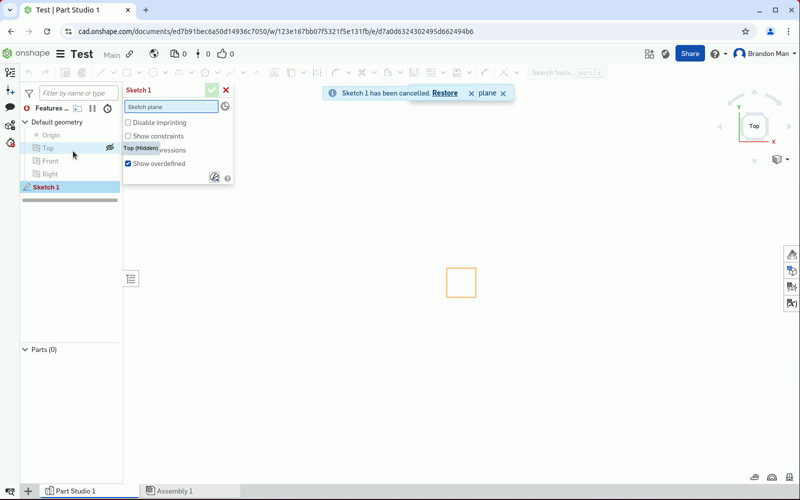
click(73, 150)
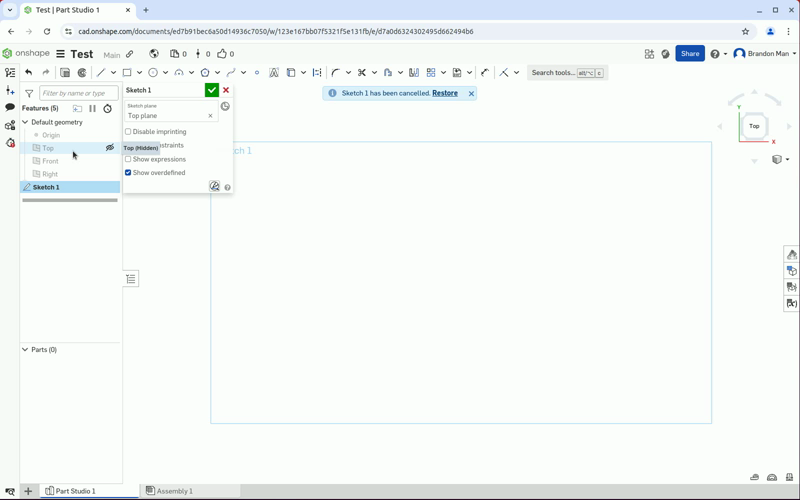
mouse_move(73, 352)
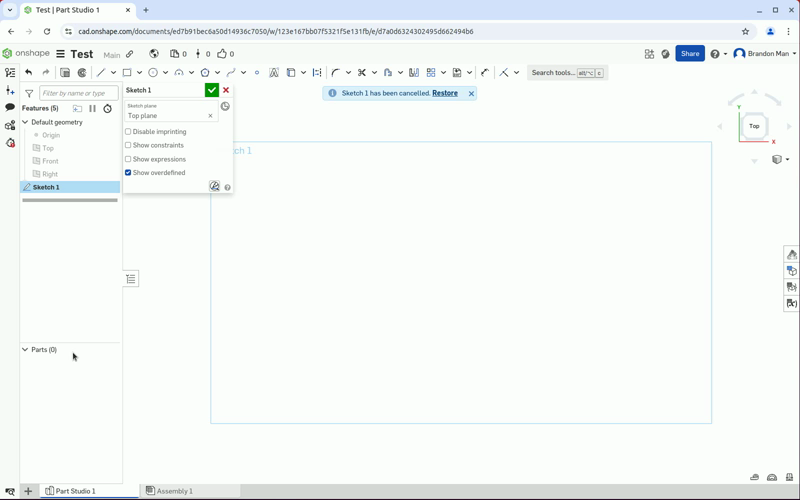
key(y)
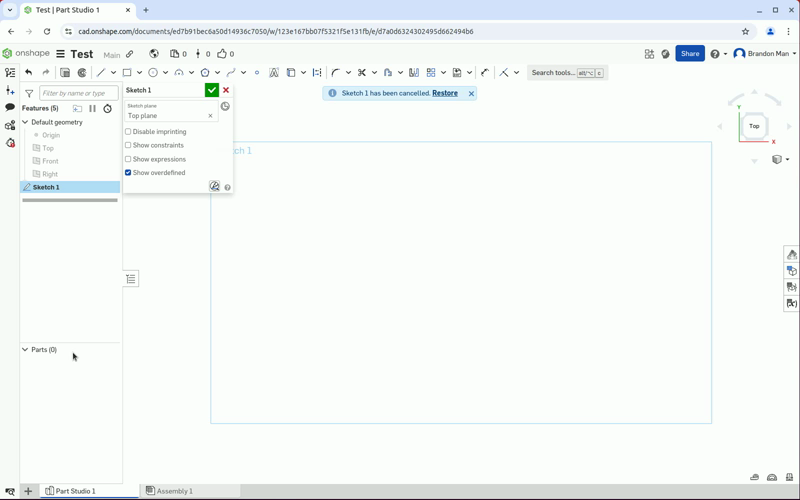
key(c)
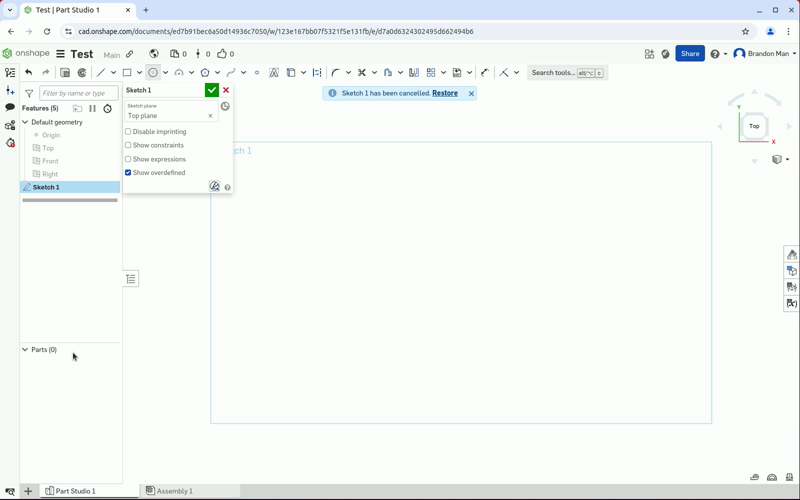
key_down(shift)
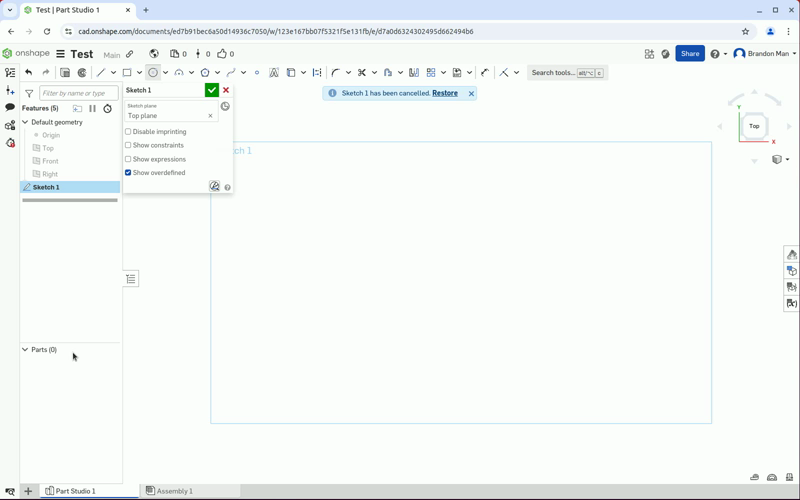
mouse_move(460, 282)
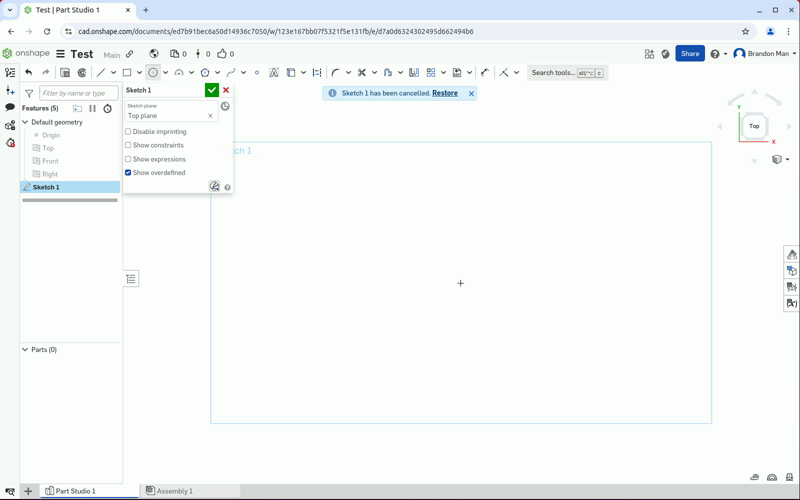
click(460, 282)
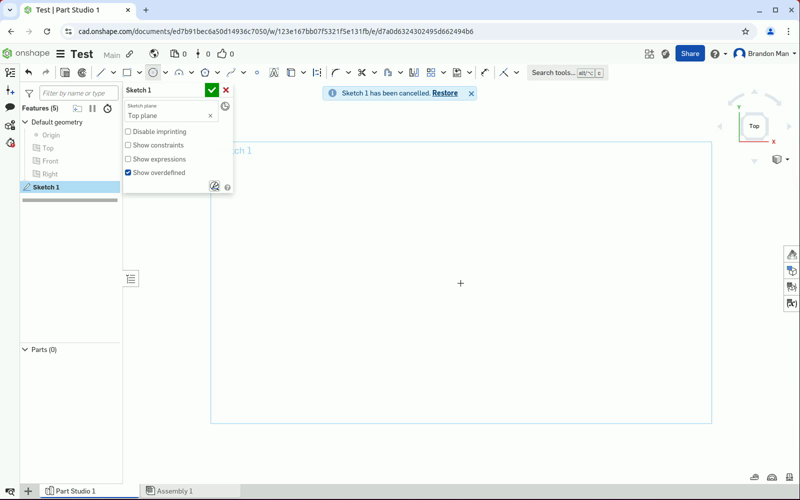
key_up(shift)
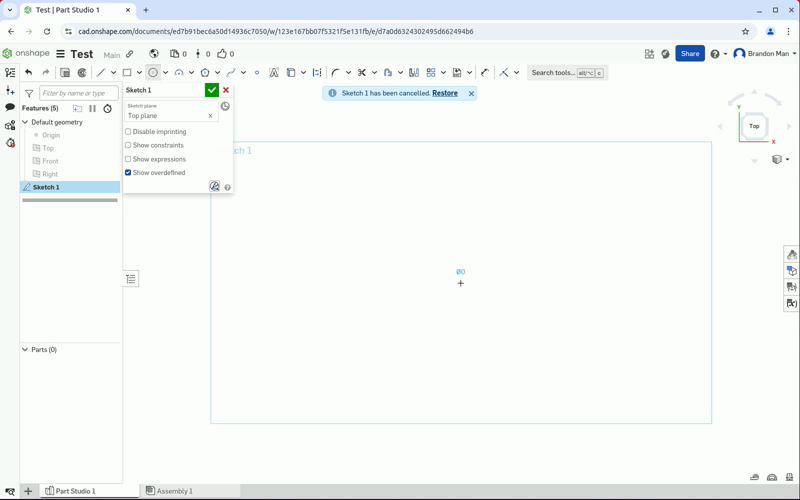
mouse_move(464, 282)
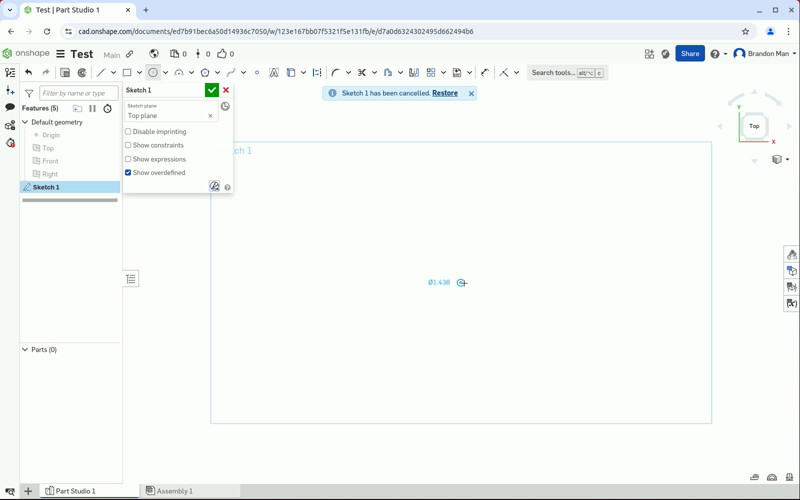
click(464, 282)
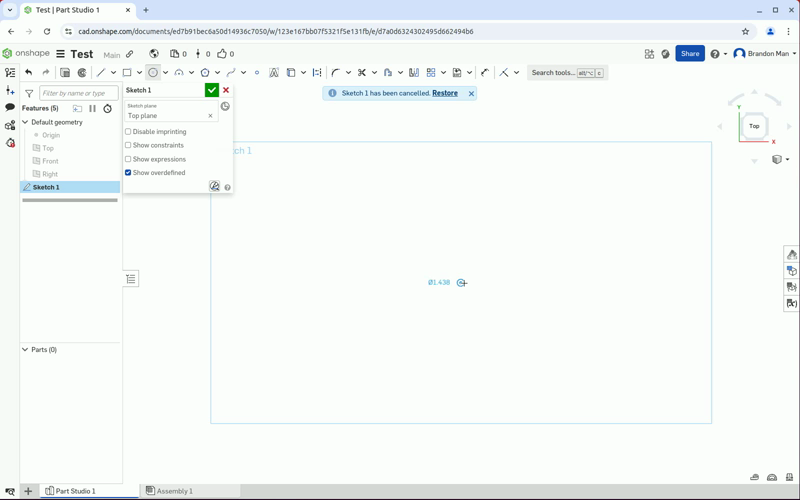
key(esc)
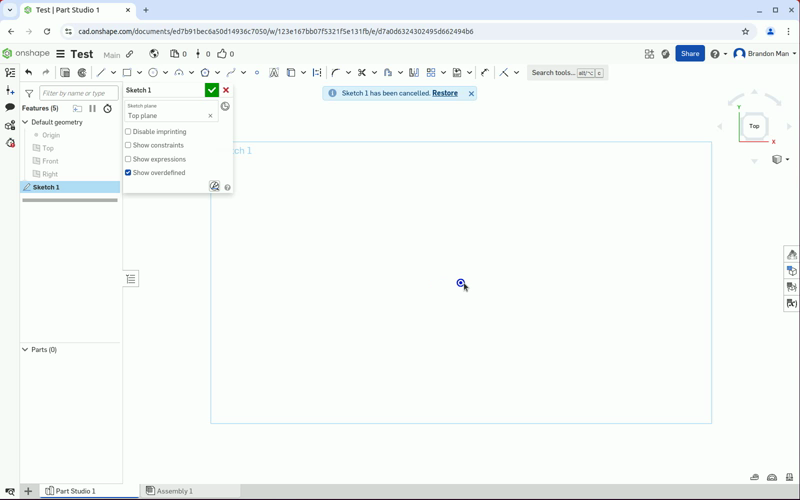
mouse_move(459, 284)
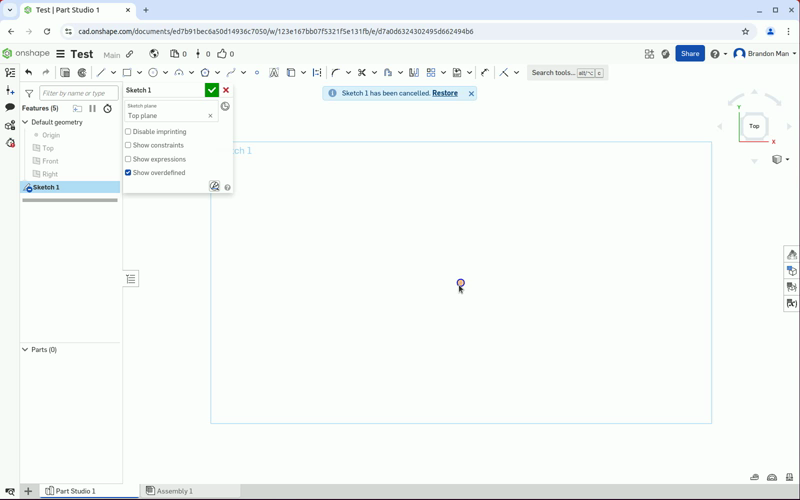
scroll(6)
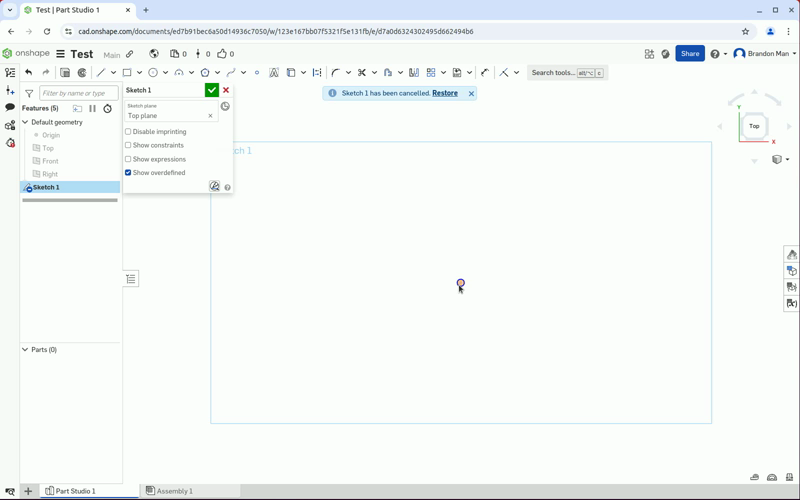
scroll(6)
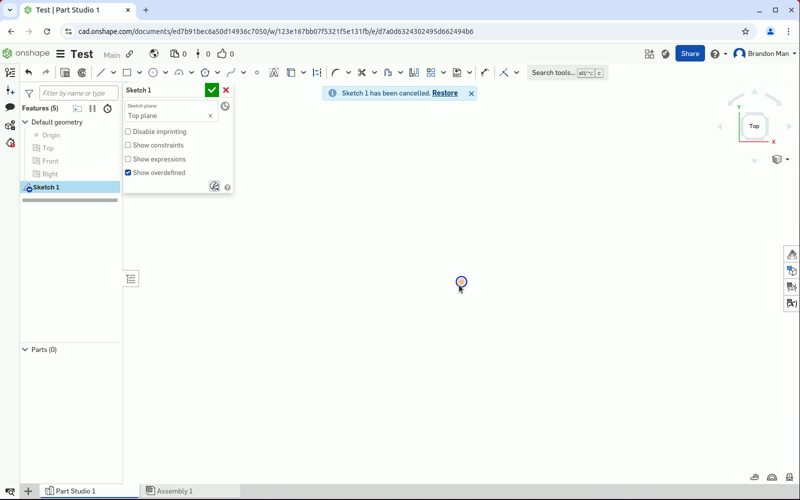
scroll(6)
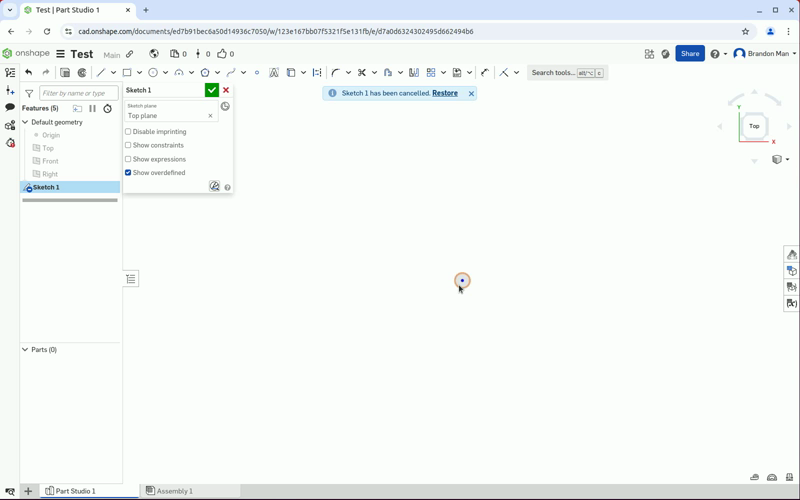
scroll(6)
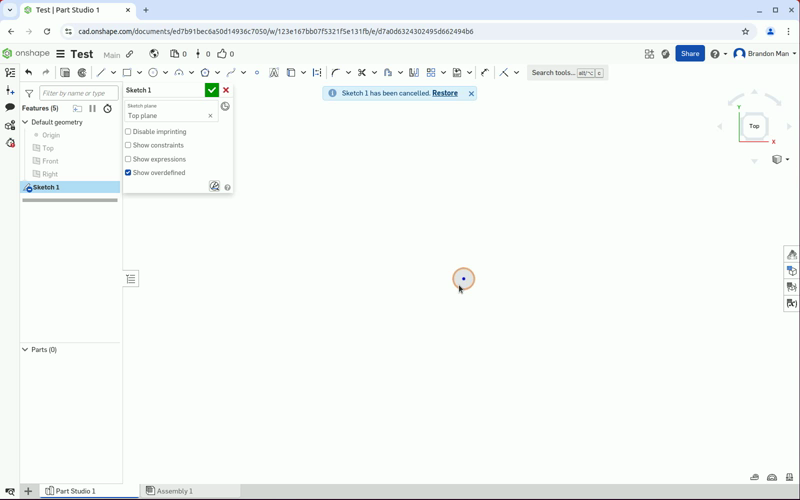
scroll(6)
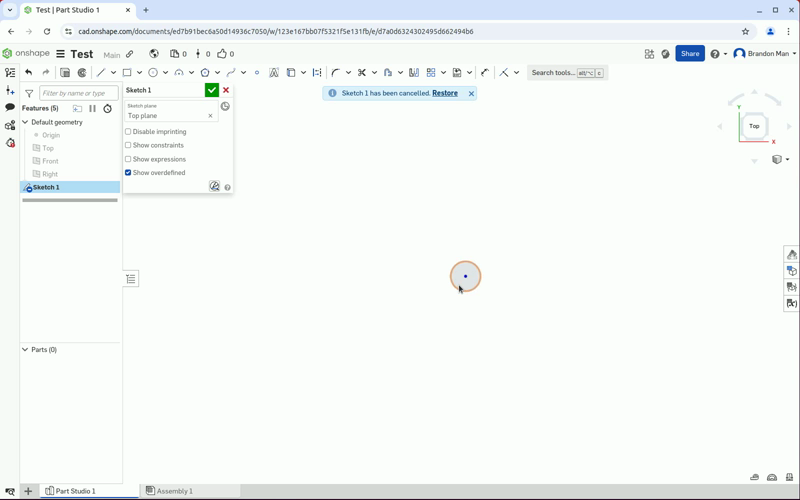
scroll(6)
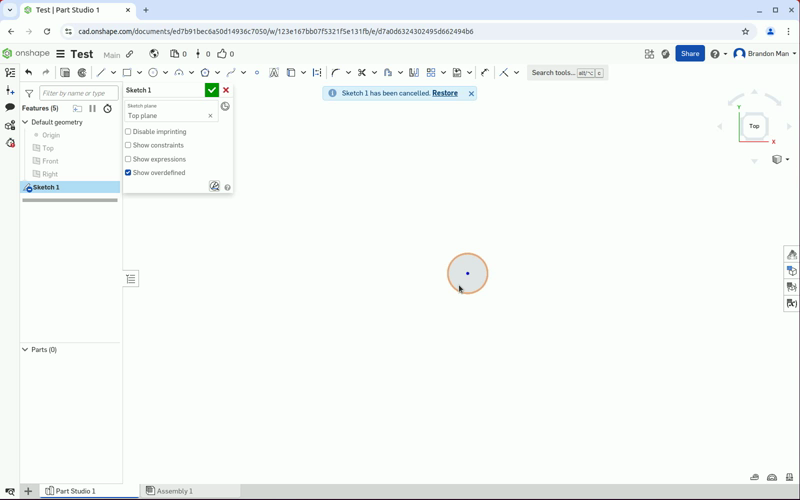
scroll(6)
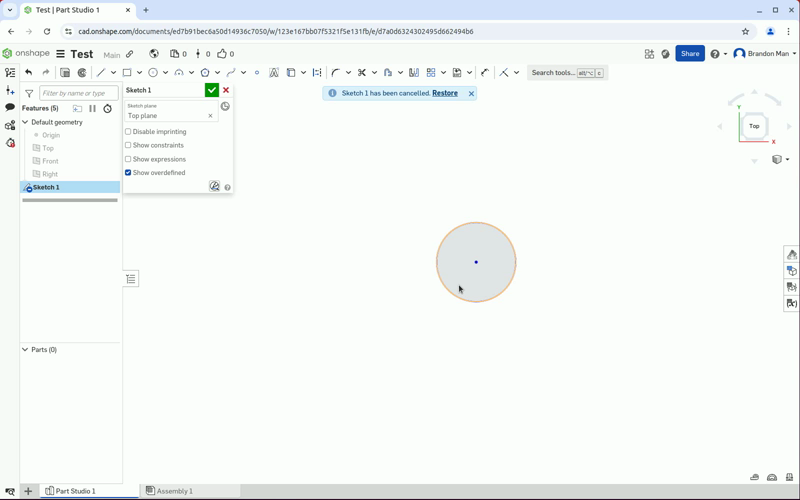
click(459, 284)
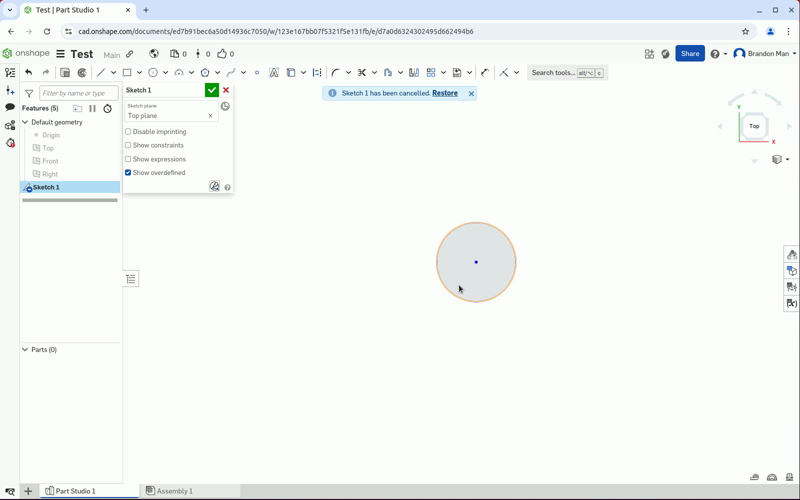
scroll(-6)
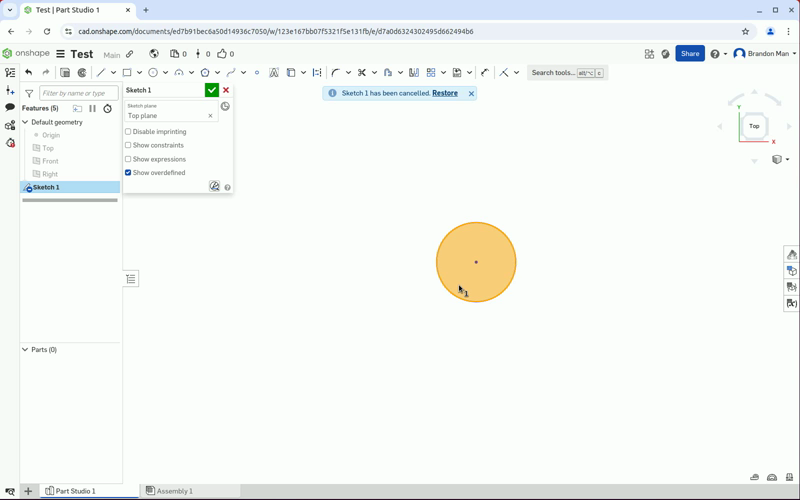
scroll(-6)
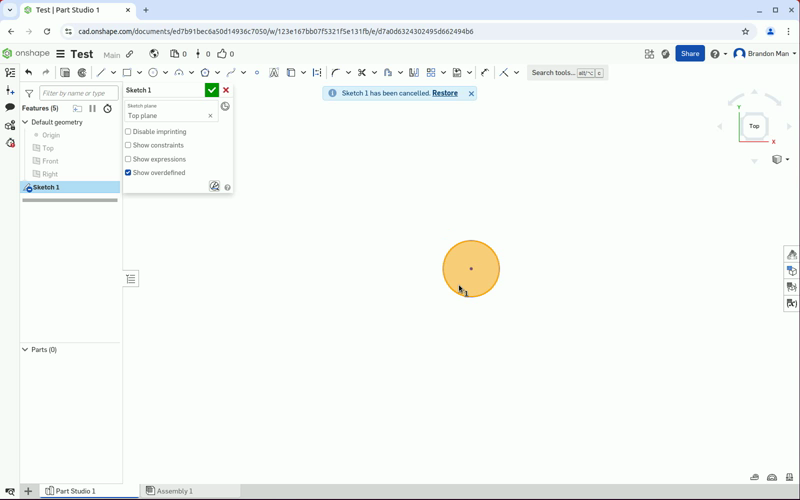
scroll(-6)
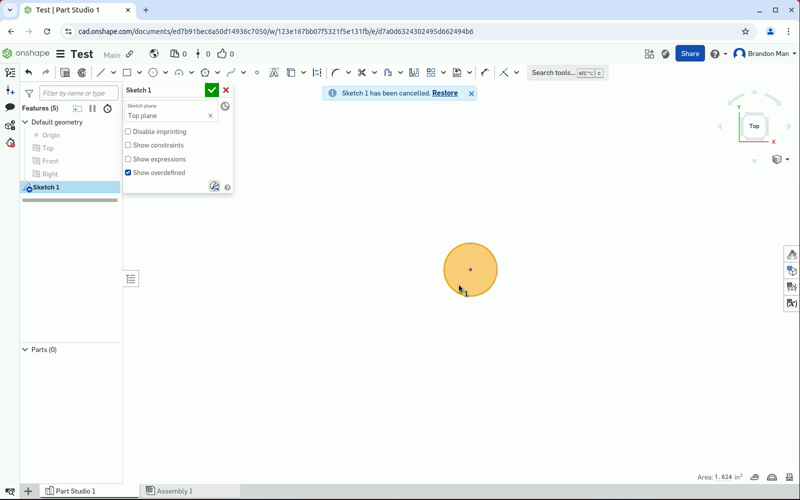
scroll(-6)
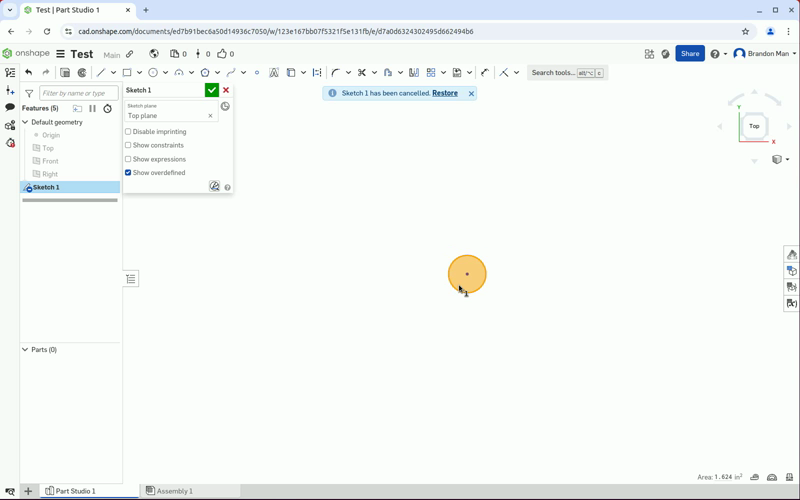
scroll(-6)
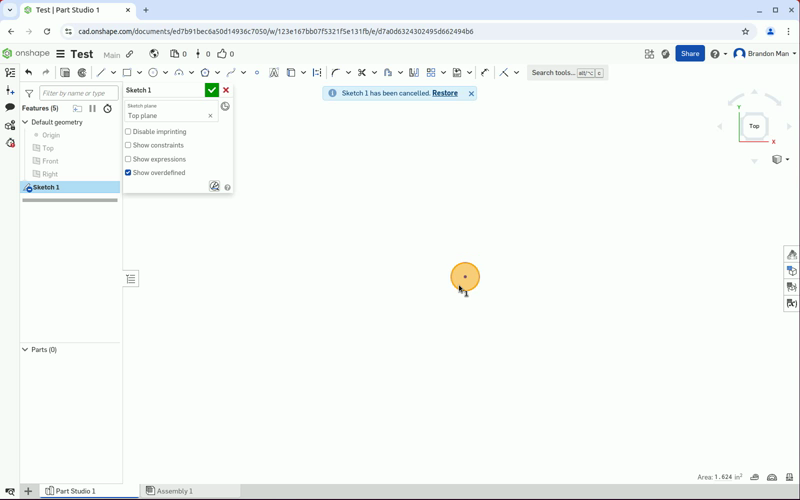
scroll(-6)
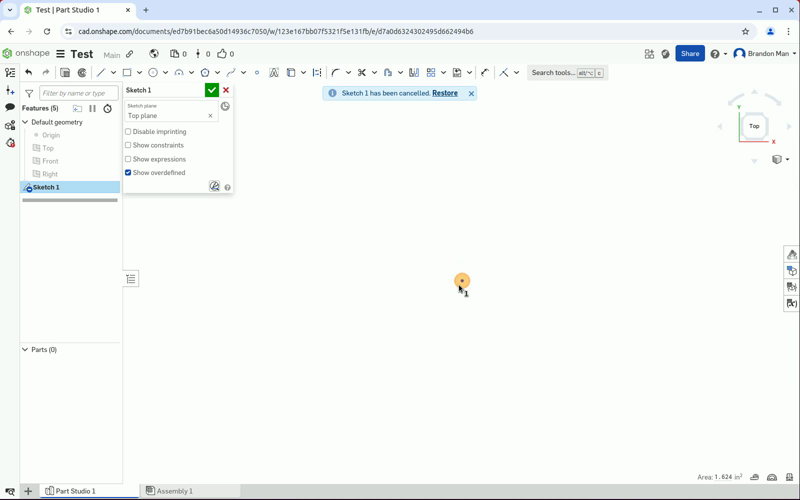
scroll(-6)
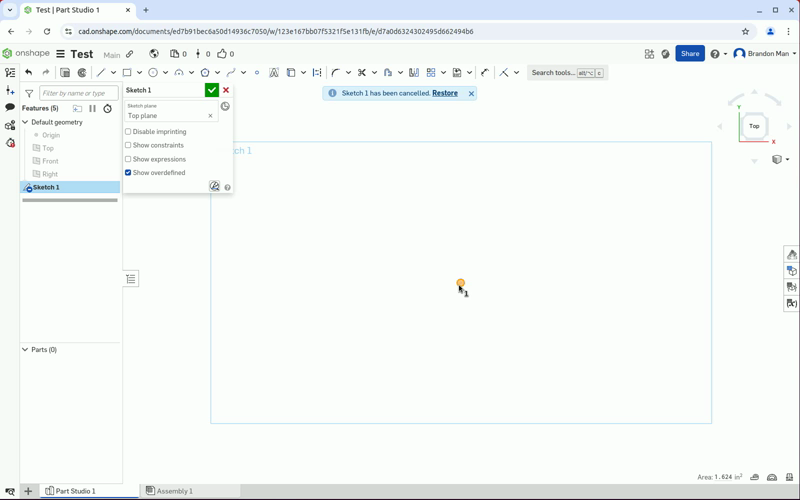
mouse_move(73, 352)
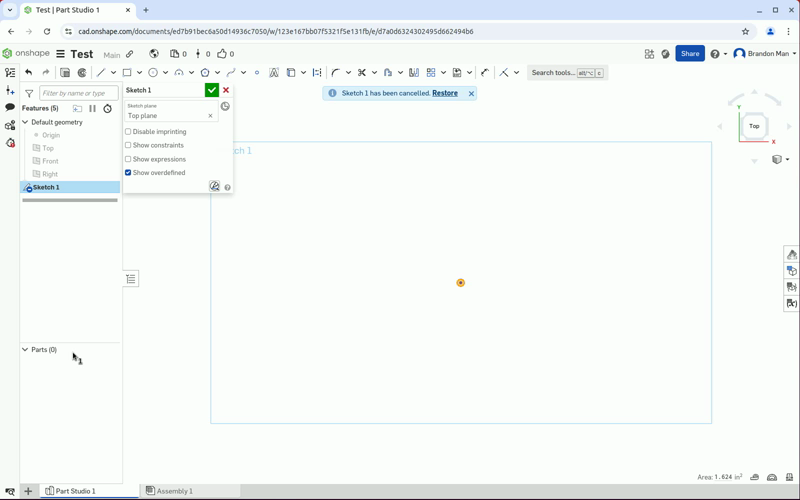
key(shift+y)
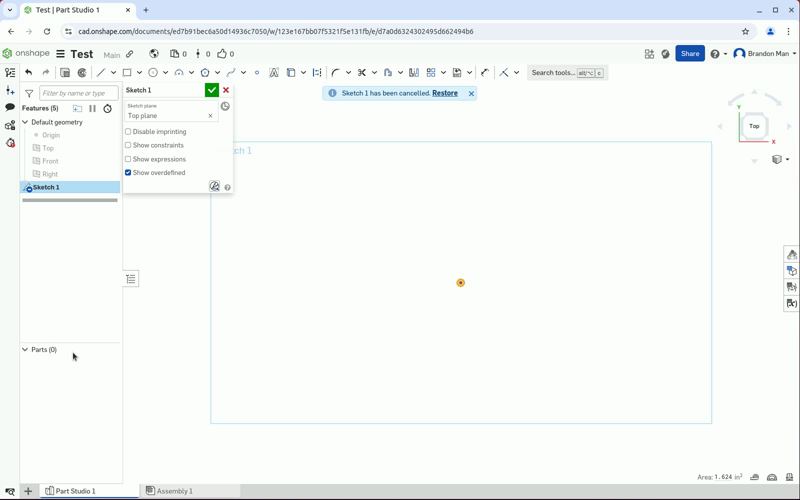
key(shift+e)
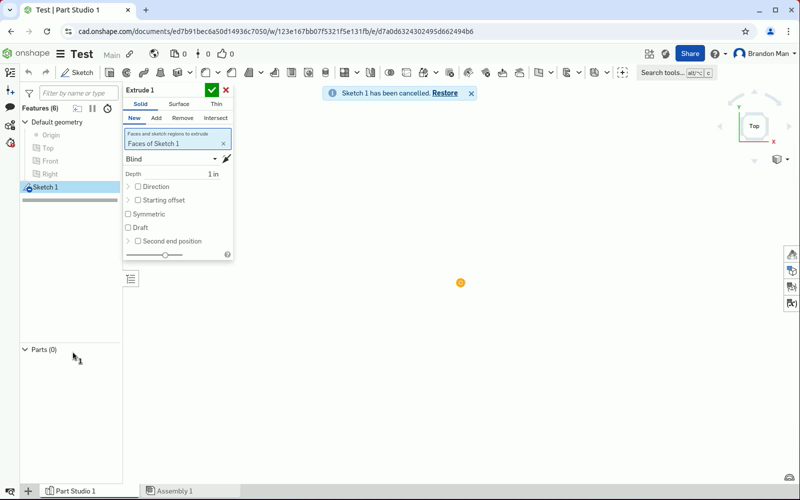
mouse_move(143, 106)
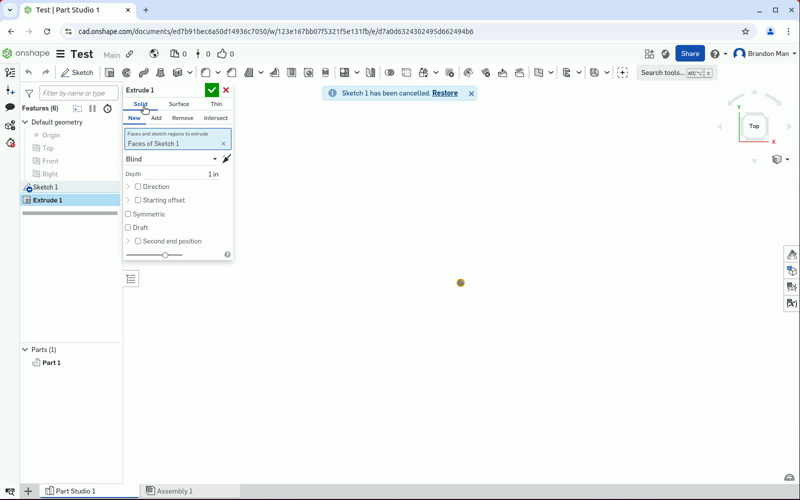
click(143, 106)
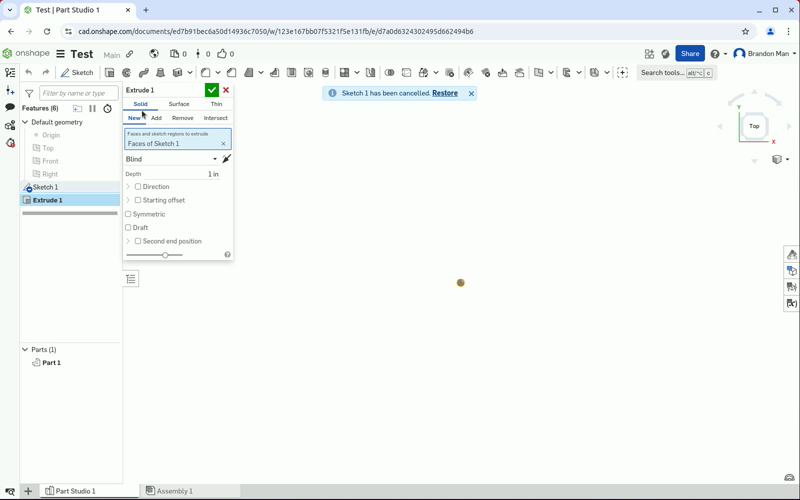
mouse_move(137, 120)
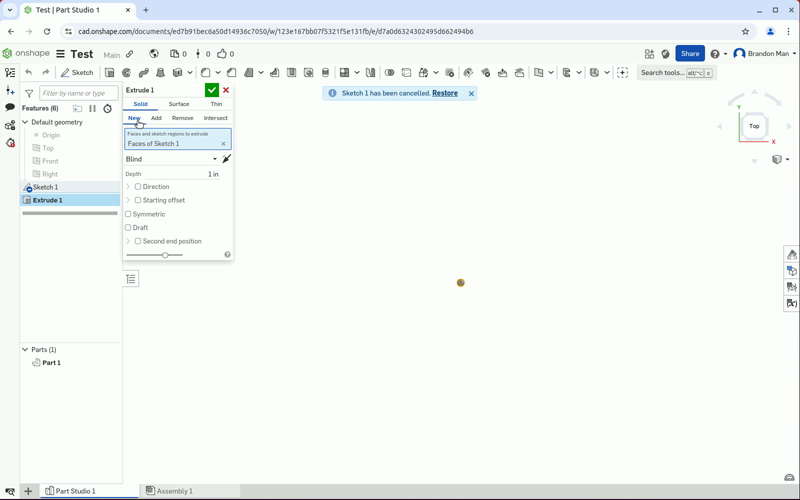
click(137, 120)
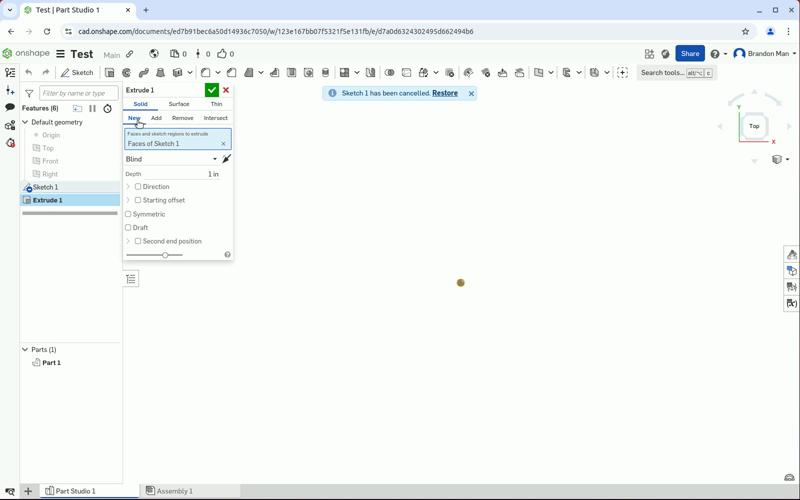
key(tab, 4)
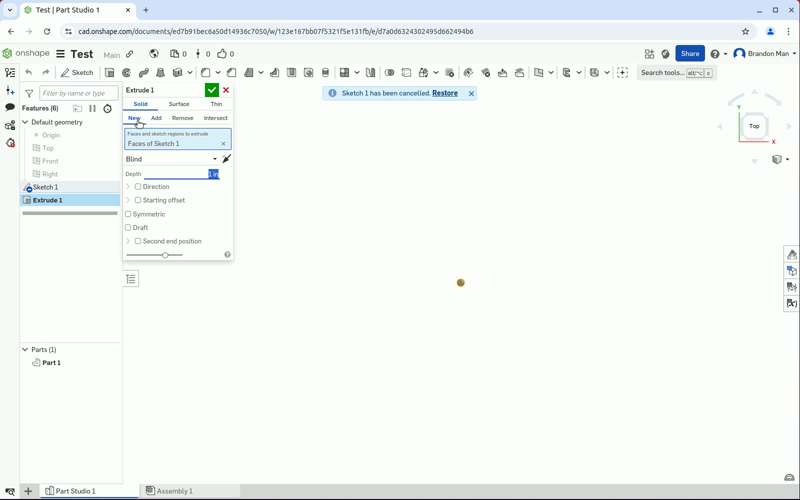
text(-23.108)
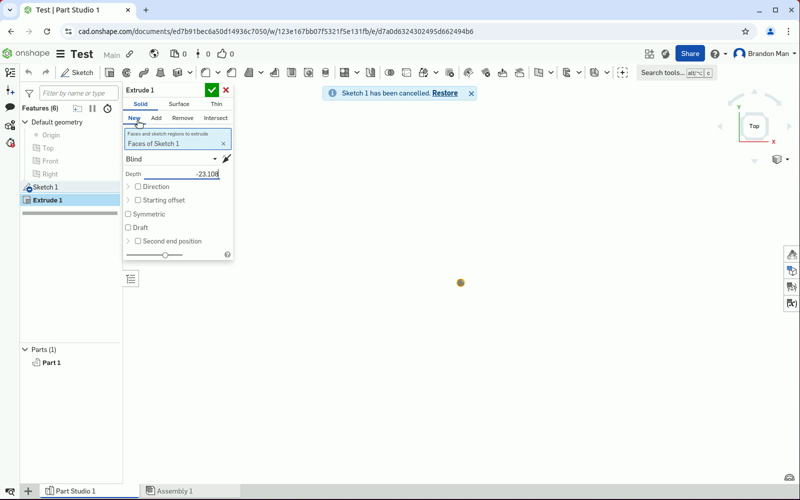
key(enter)
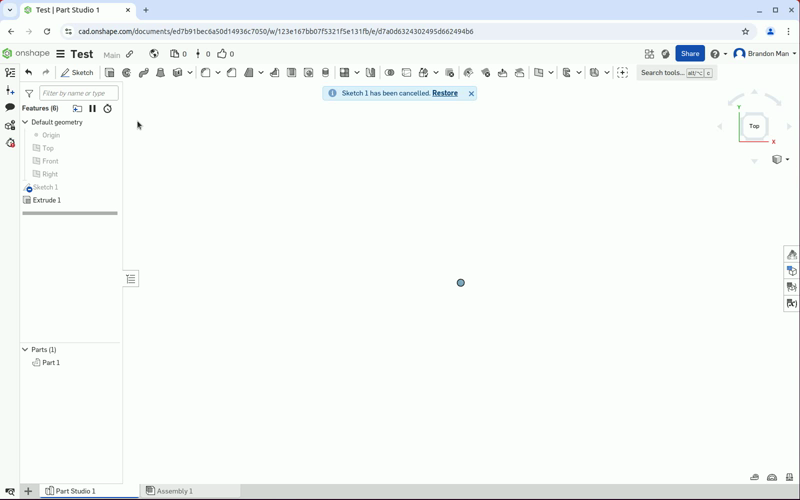
key(shift+h)
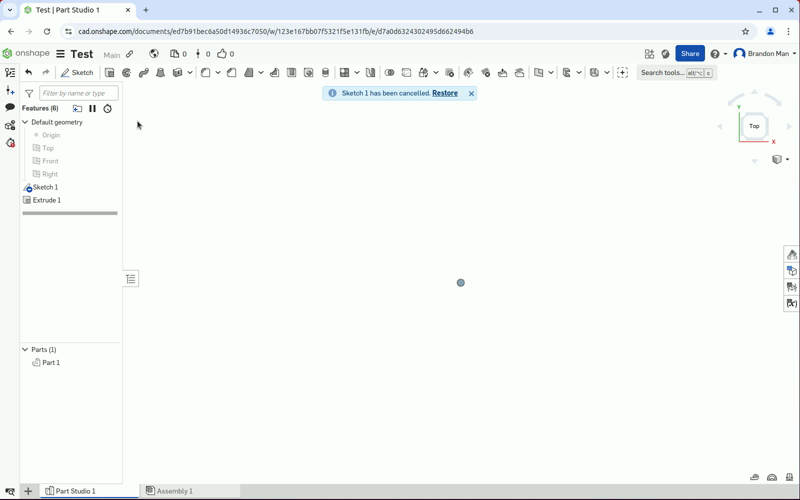
key(shift+h)
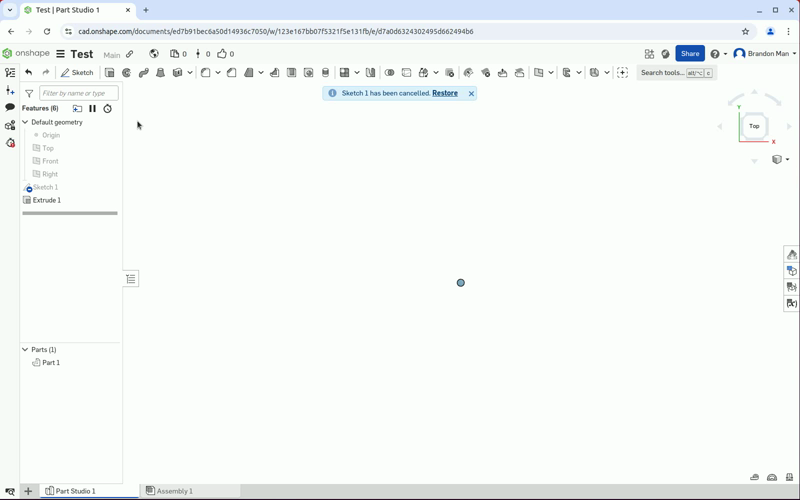
mouse_move(73, 189)
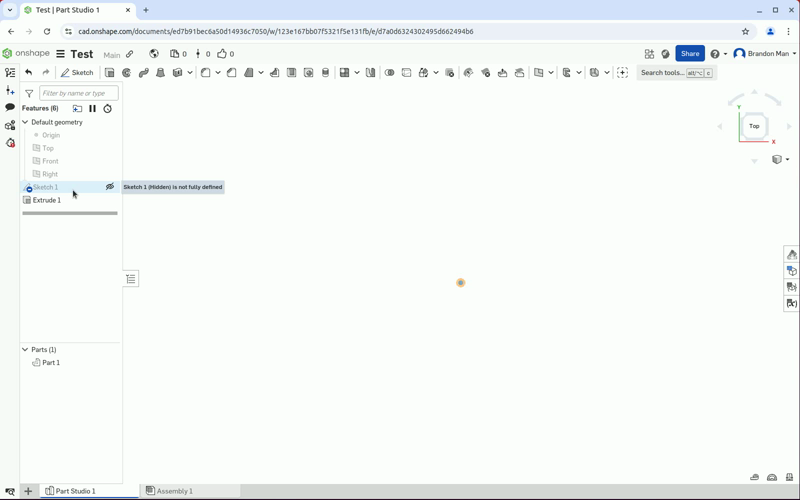
click(73, 189)
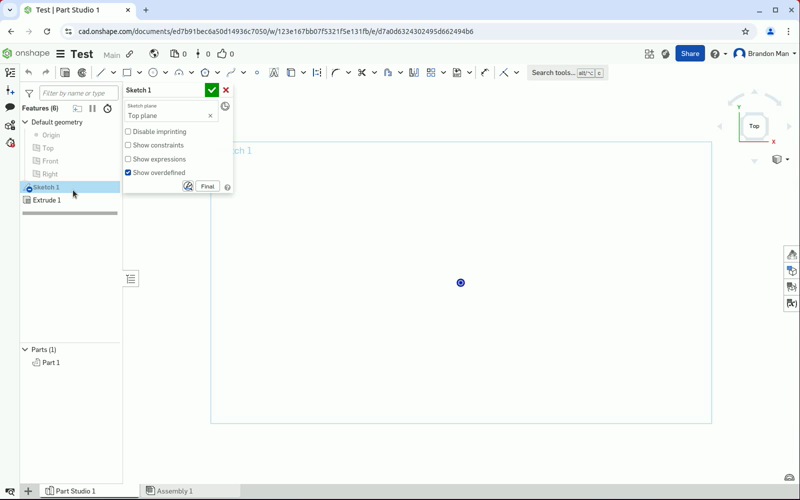
mouse_move(229, 92)
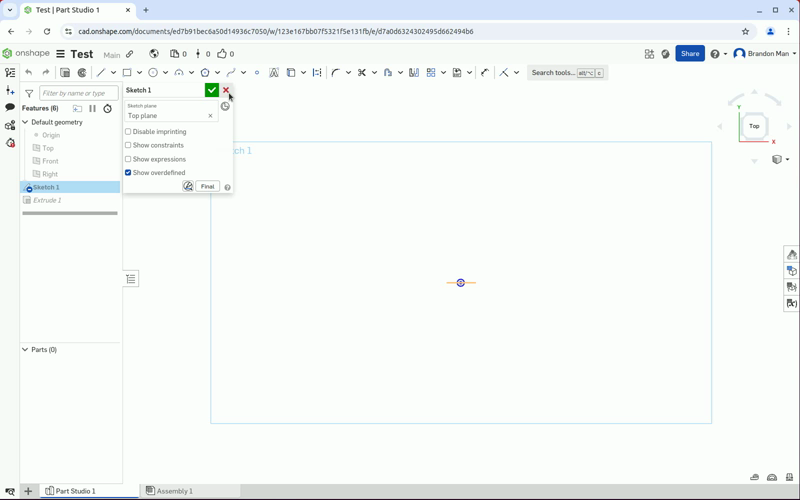
click(229, 92)
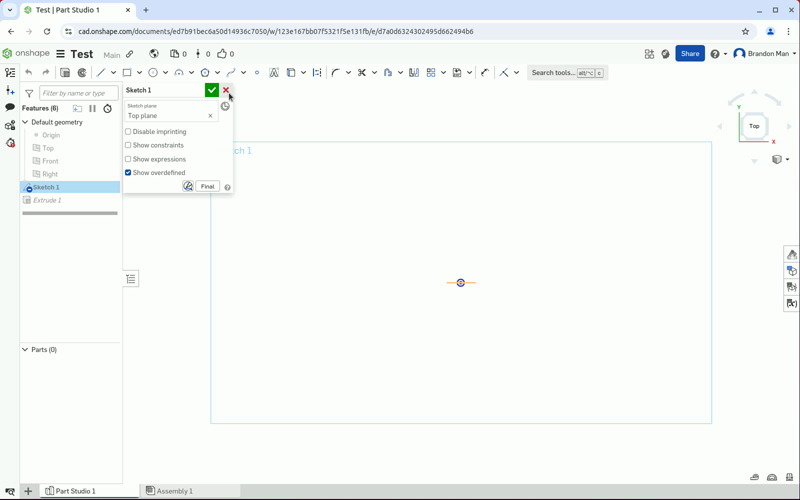
key(shift+s)
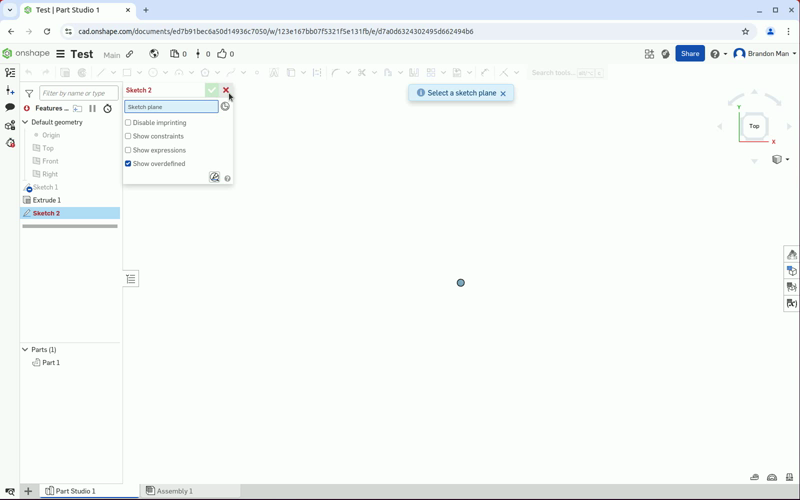
mouse_move(73, 150)
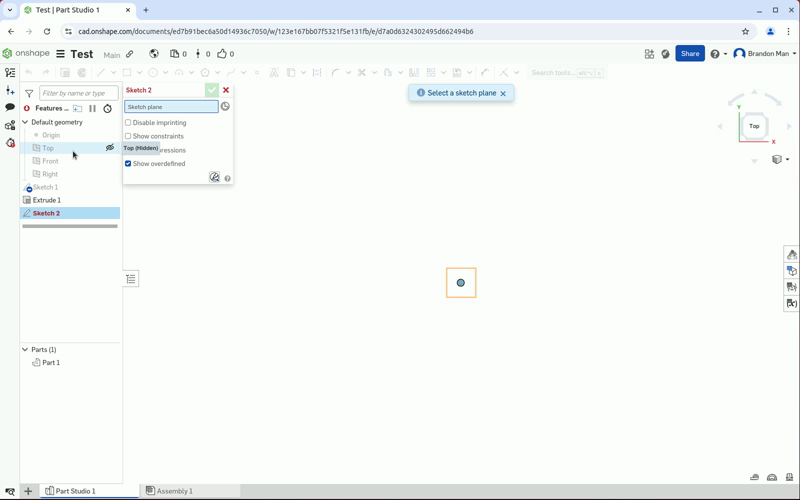
click(73, 150)
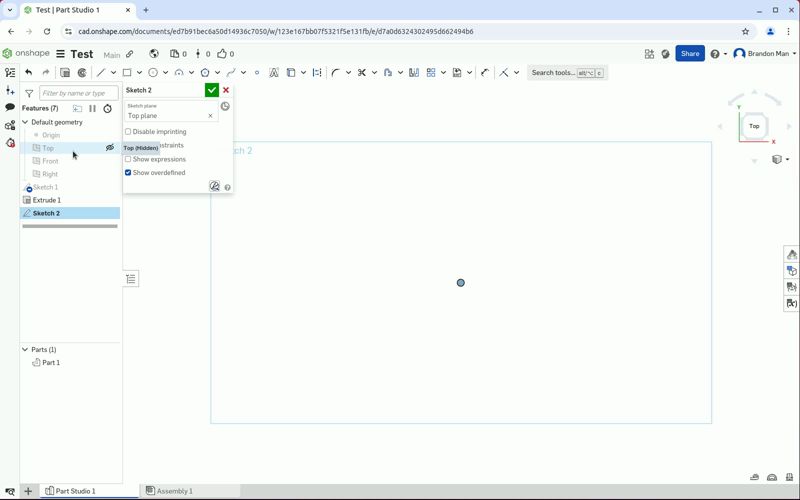
mouse_move(73, 352)
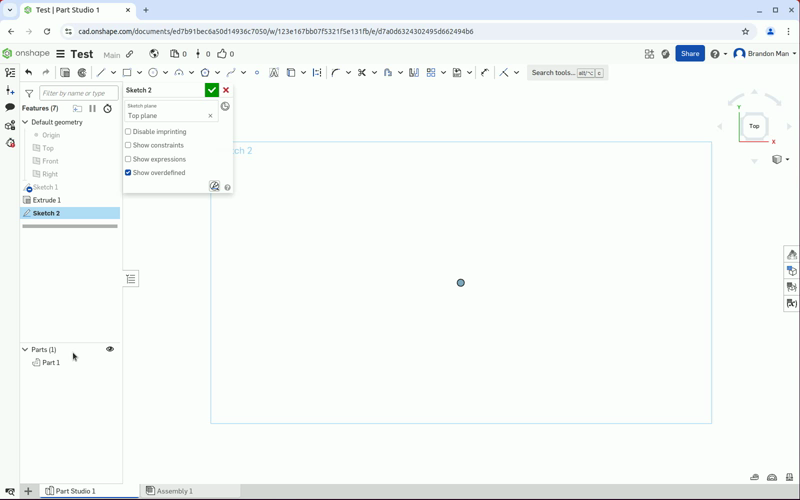
key(y)
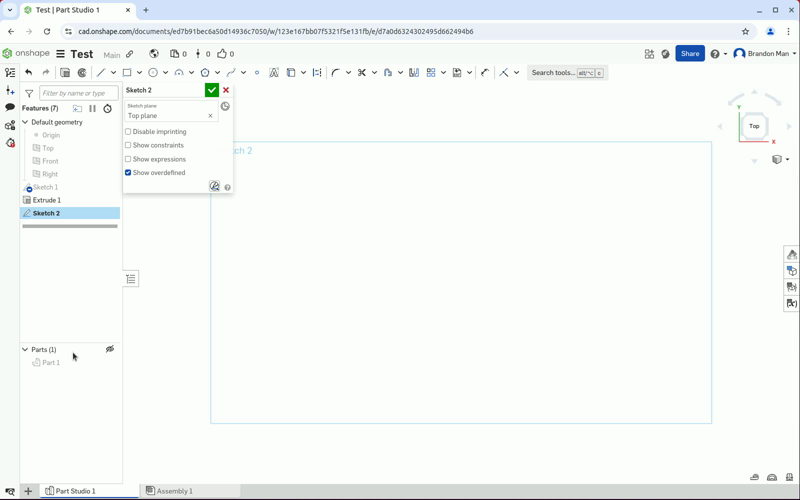
key(c)
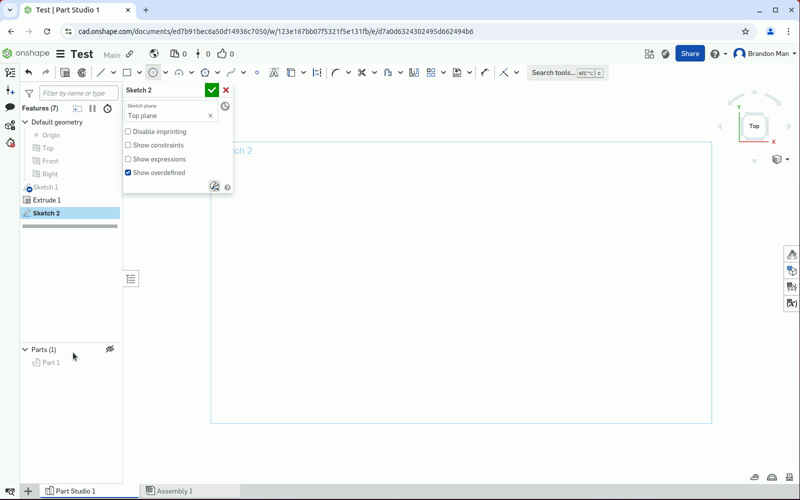
key_down(shift)
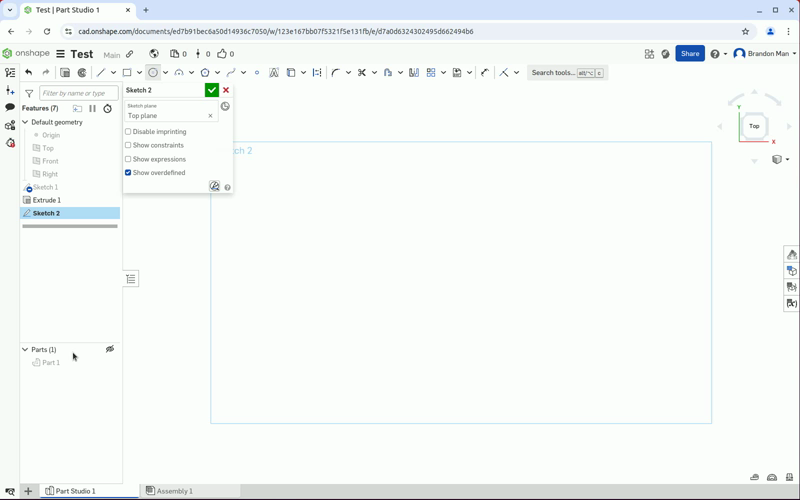
mouse_move(461, 282)
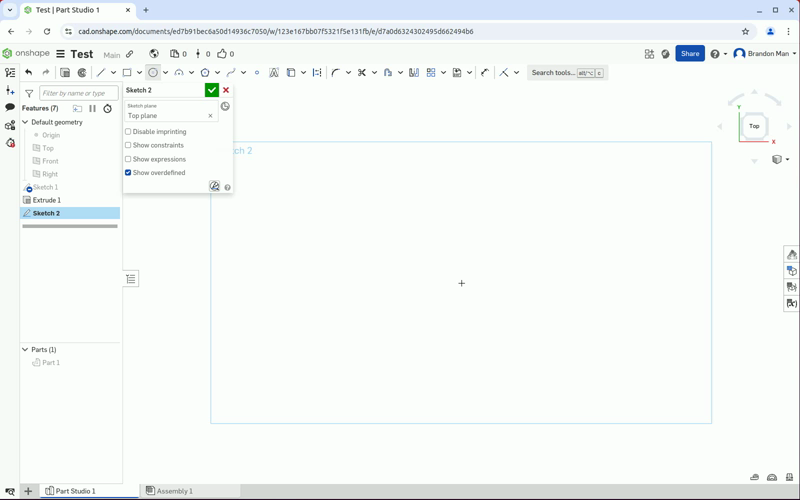
click(461, 282)
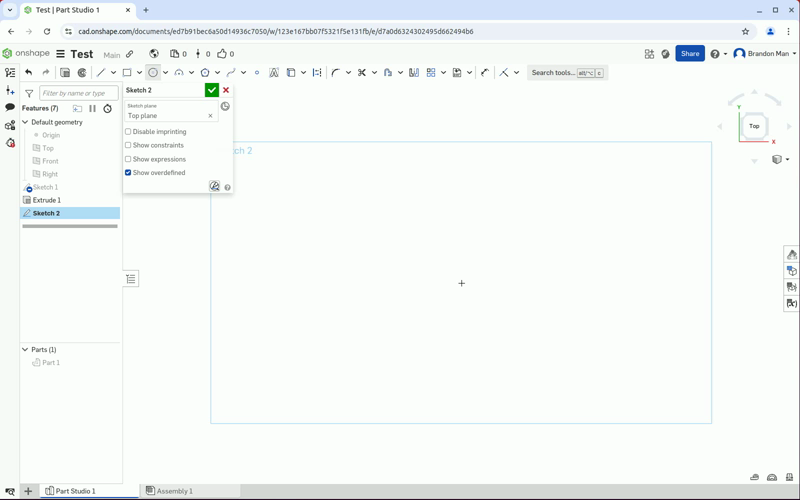
key_up(shift)
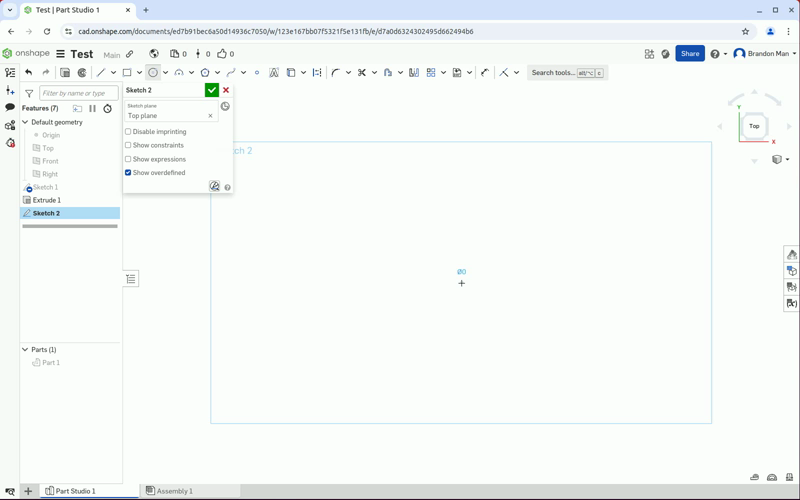
mouse_move(468, 282)
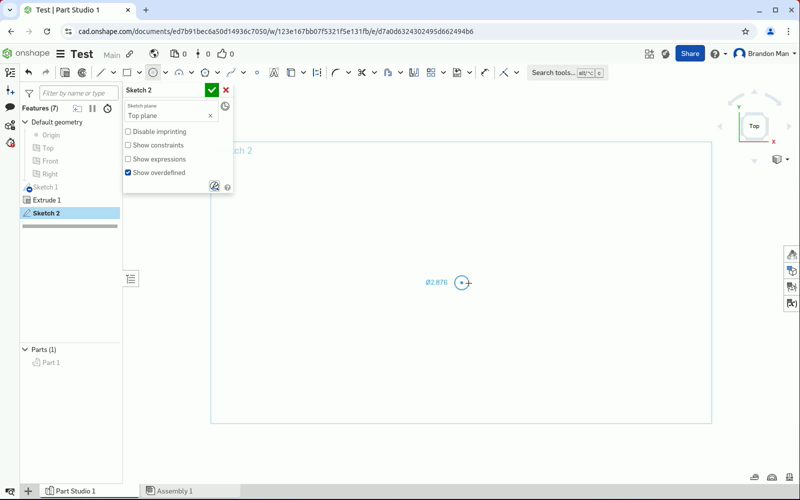
click(468, 282)
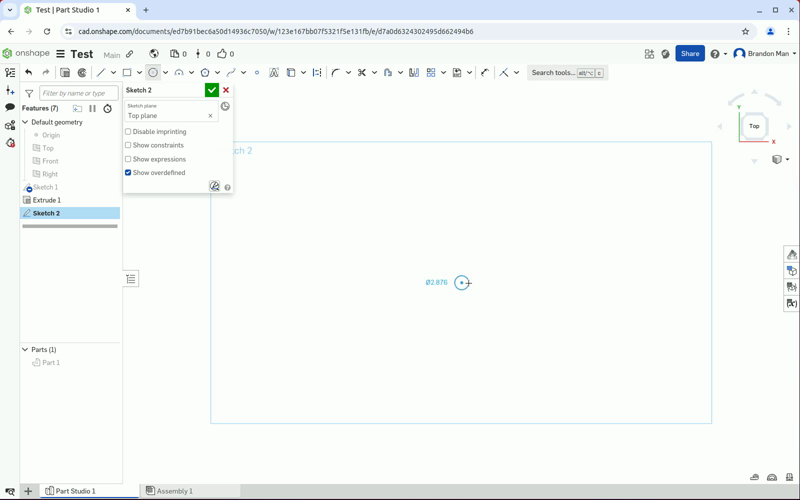
key(esc)
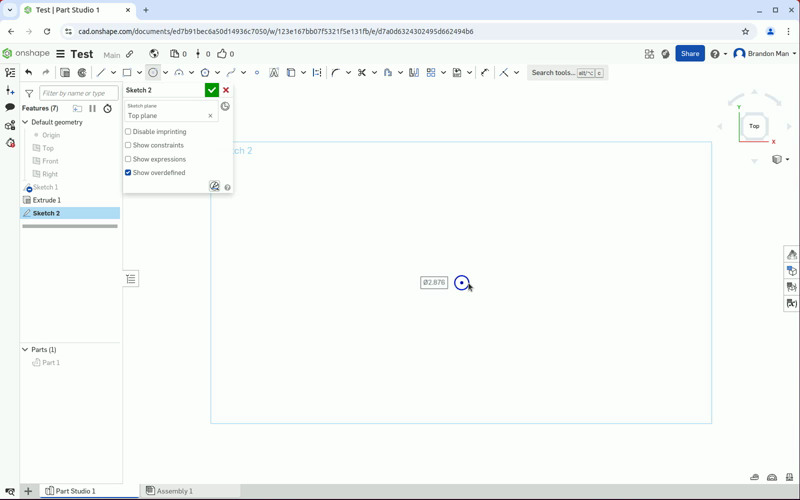
mouse_move(460, 283)
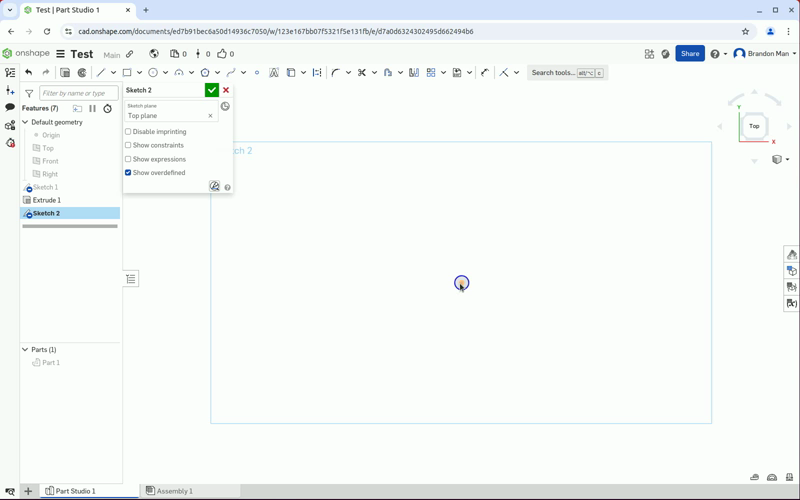
scroll(6)
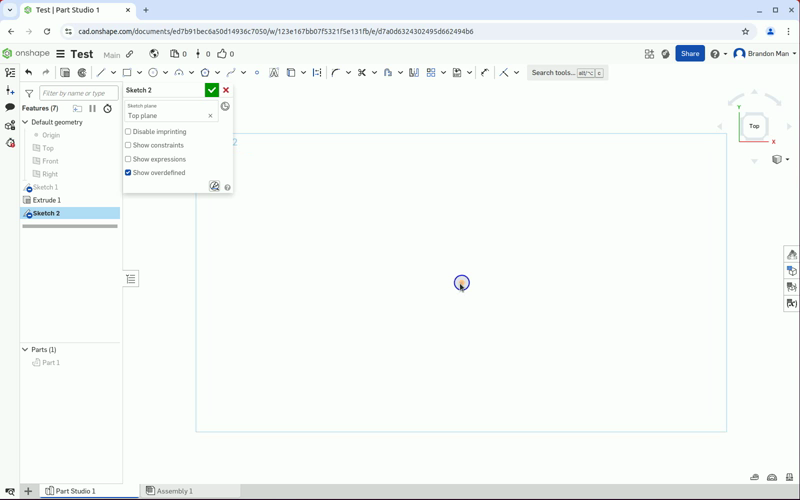
scroll(6)
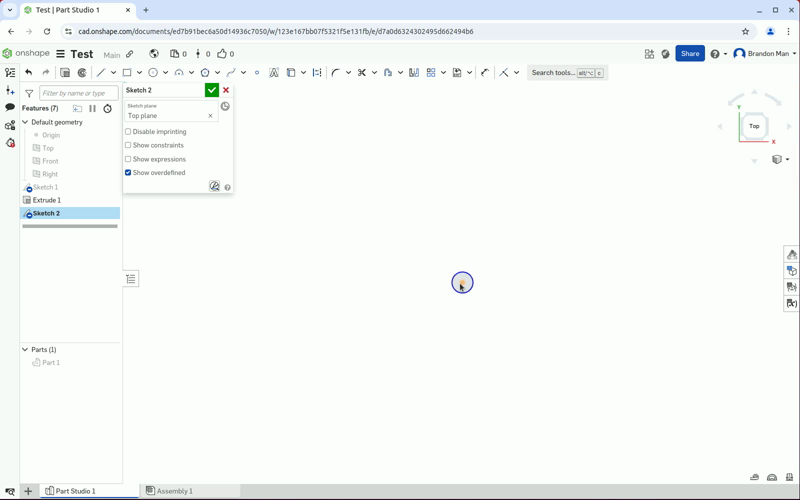
scroll(6)
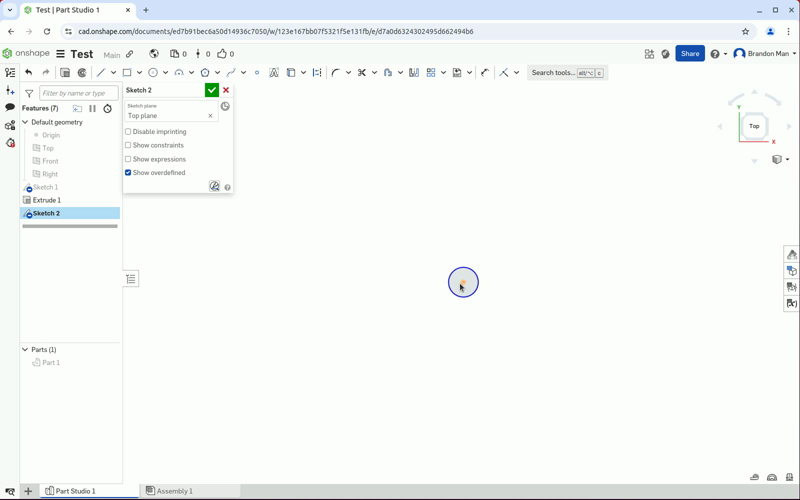
scroll(6)
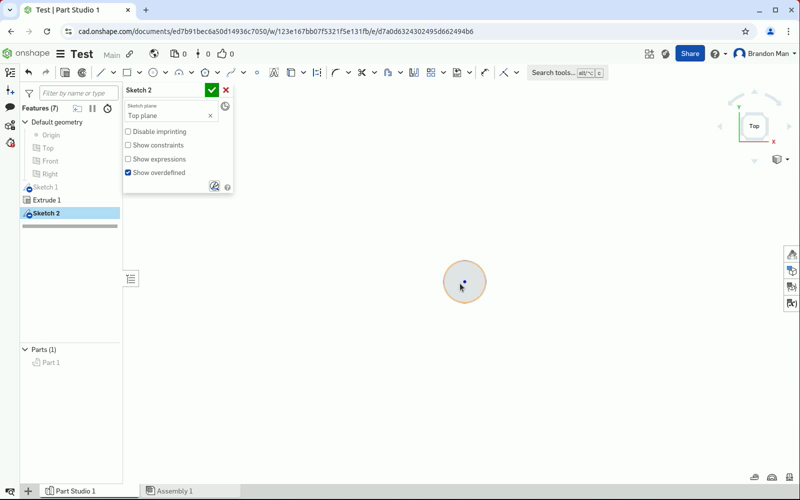
scroll(6)
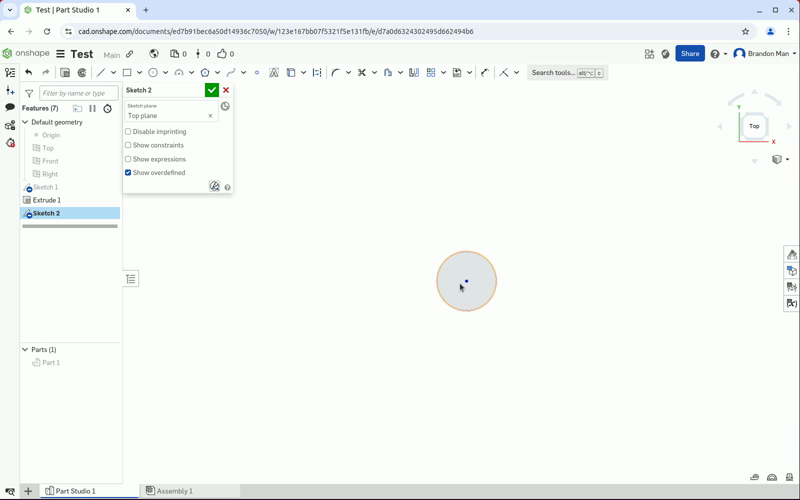
scroll(6)
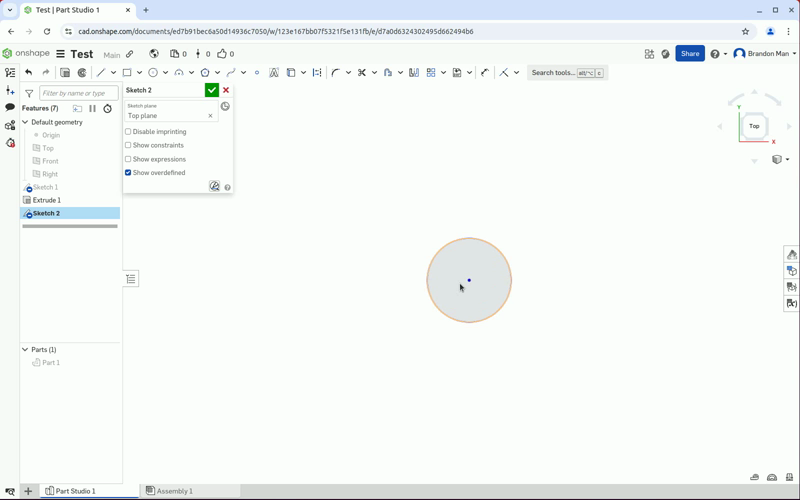
scroll(6)
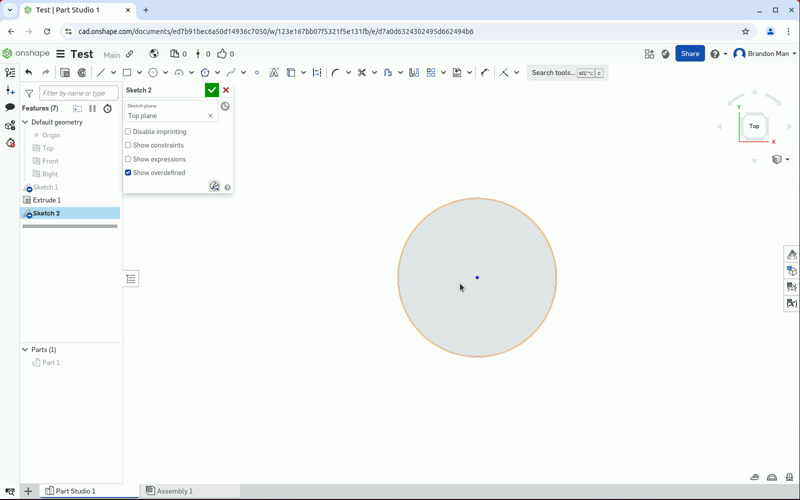
click(460, 283)
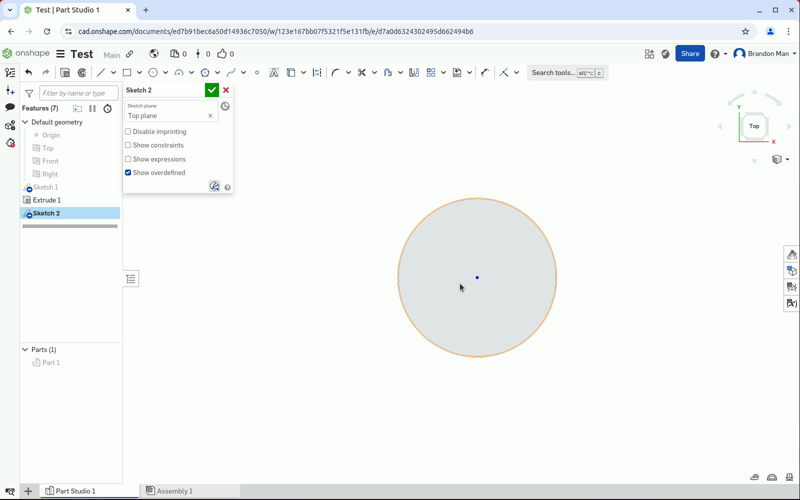
scroll(-6)
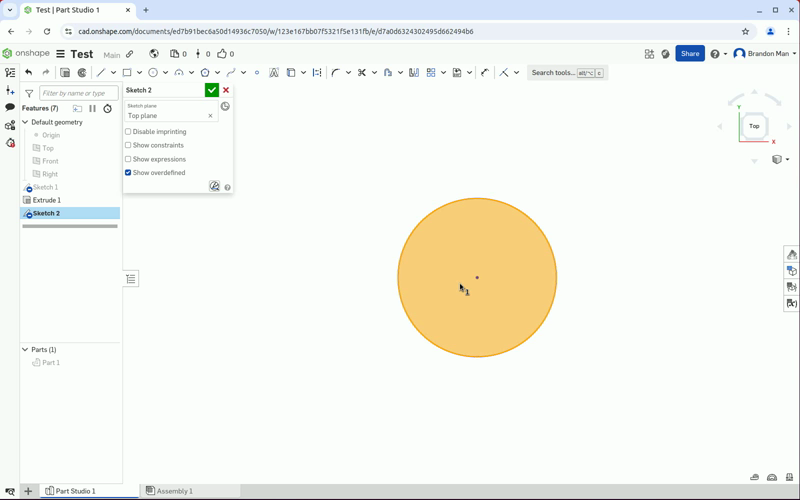
scroll(-6)
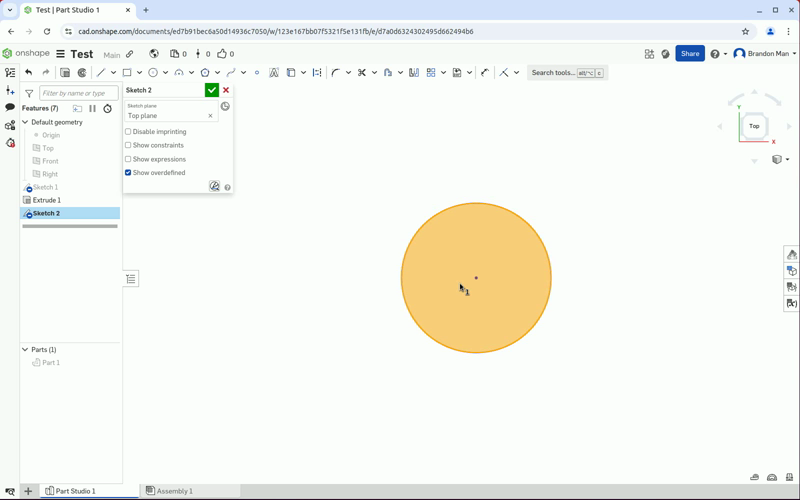
scroll(-6)
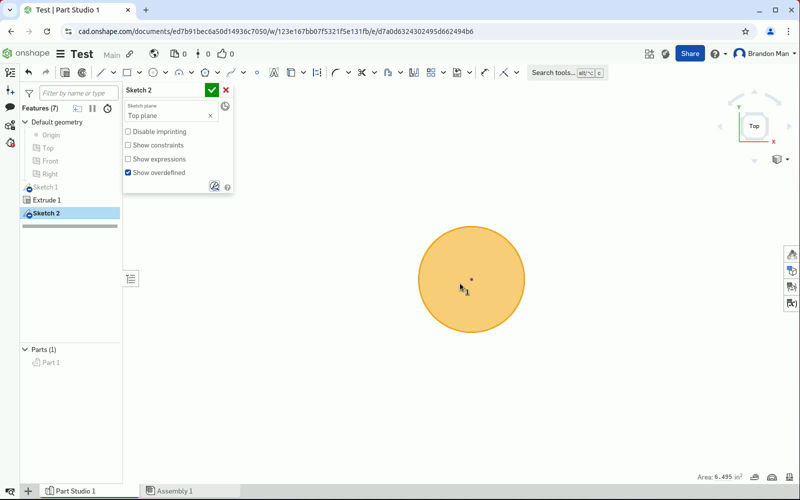
scroll(-6)
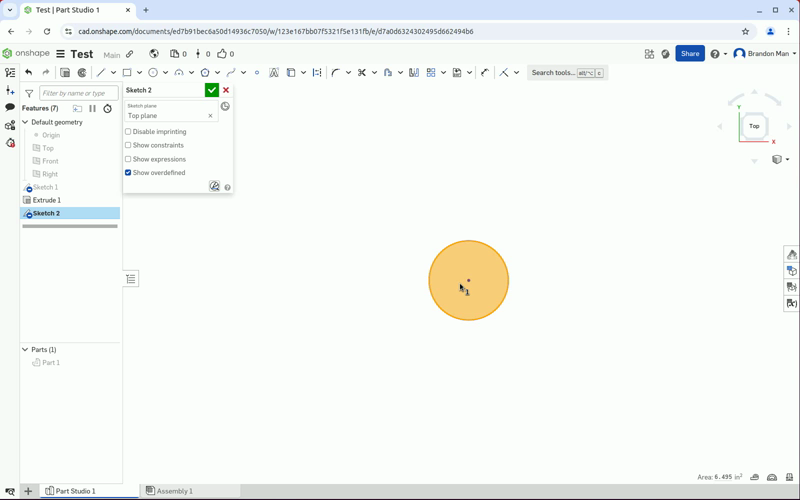
scroll(-6)
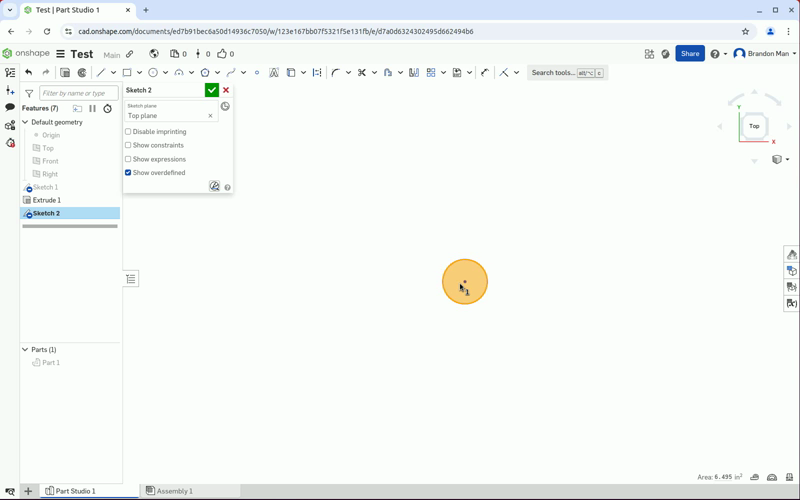
scroll(-6)
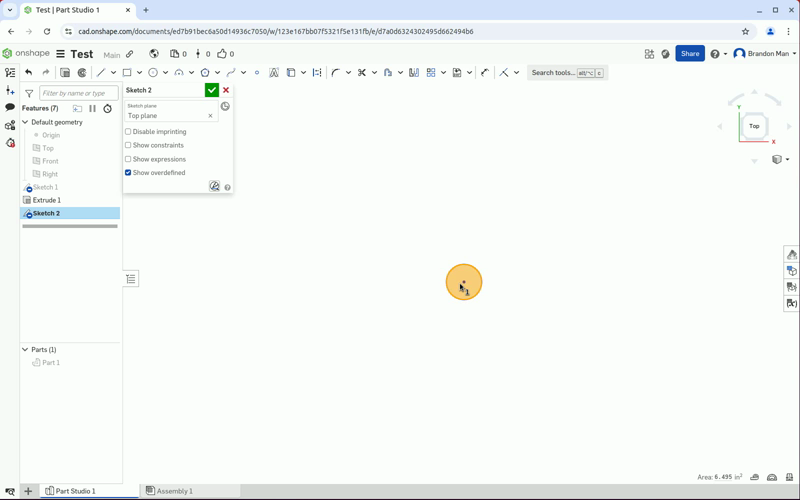
scroll(-6)
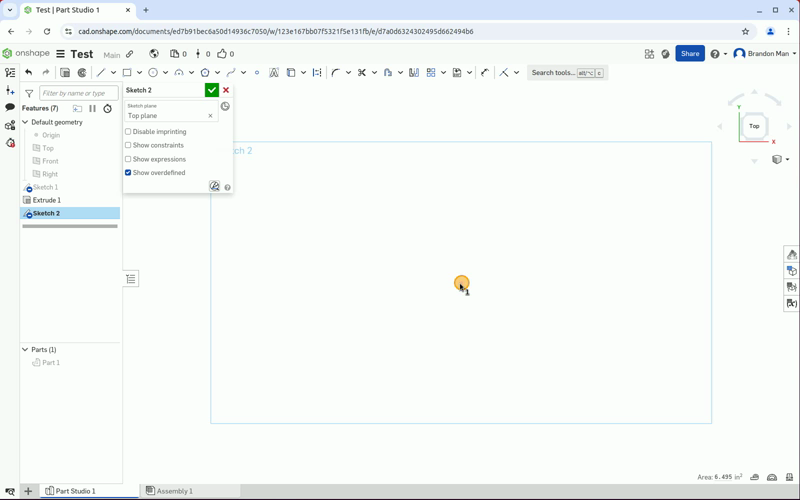
mouse_move(73, 352)
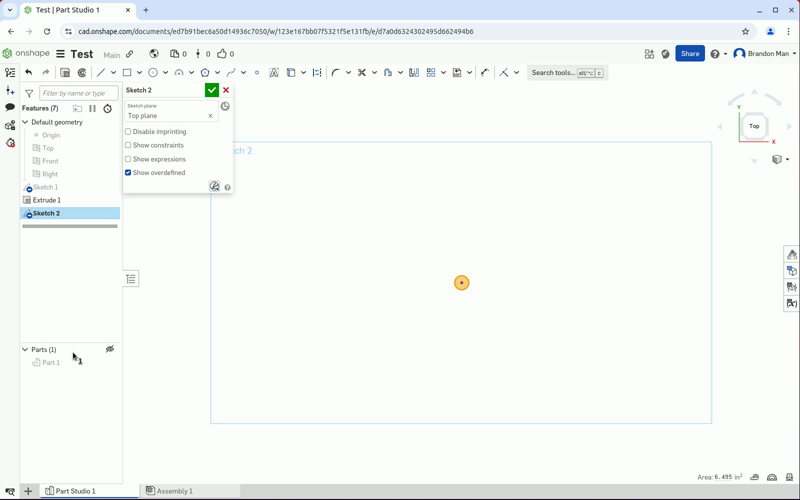
key(shift+y)
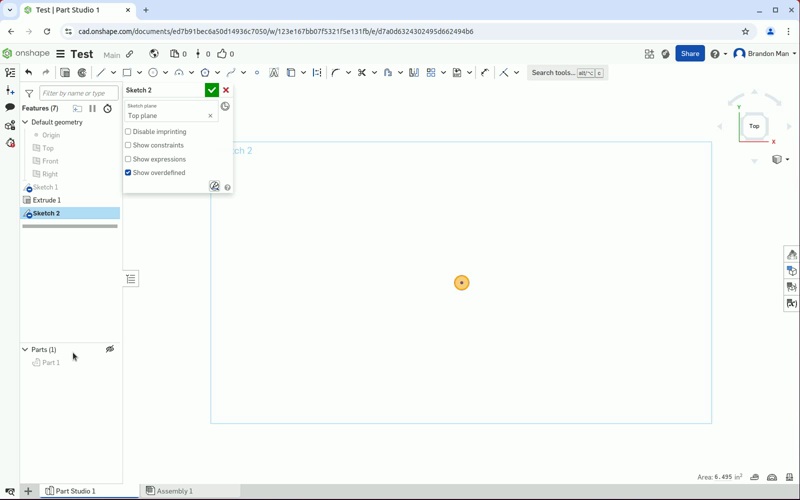
key(shift+e)
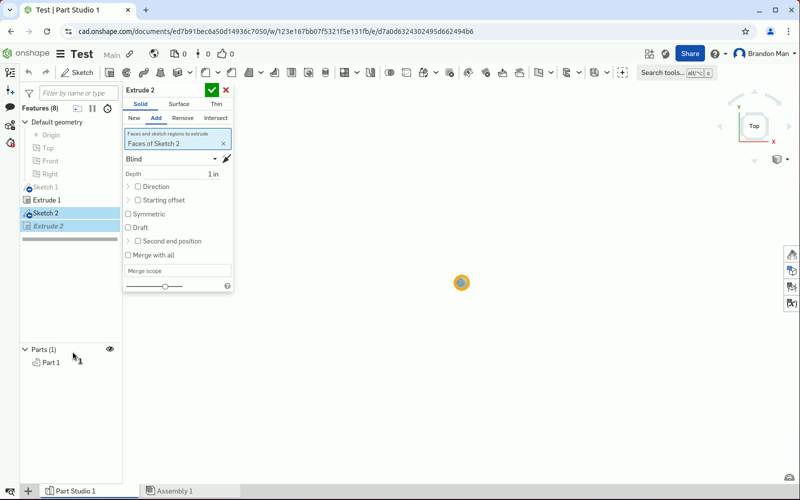
mouse_move(143, 106)
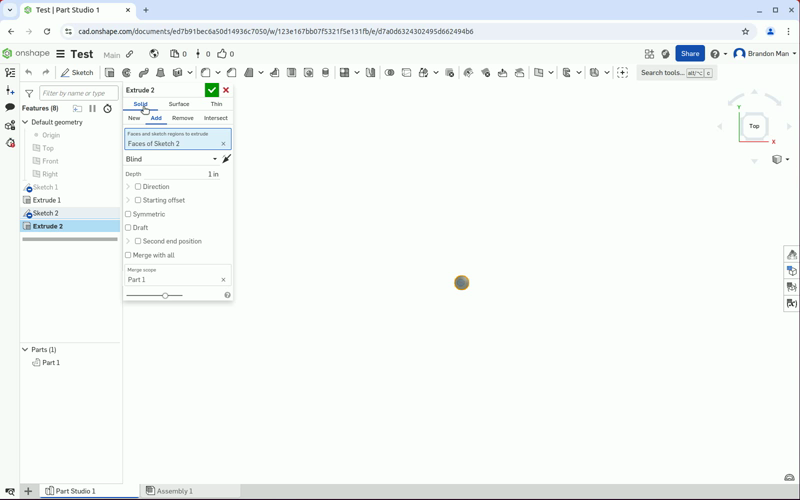
click(143, 106)
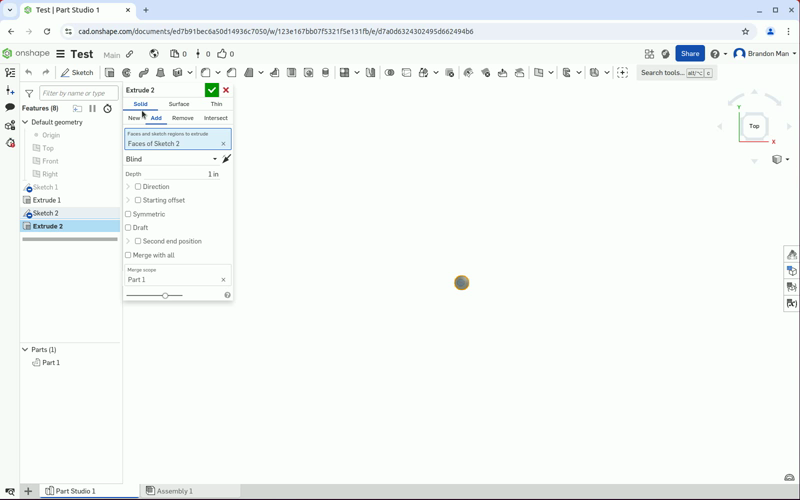
mouse_move(137, 120)
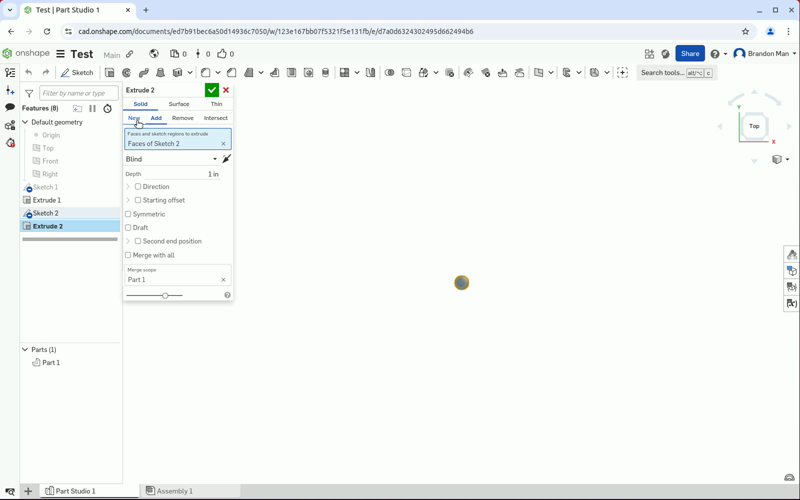
click(137, 120)
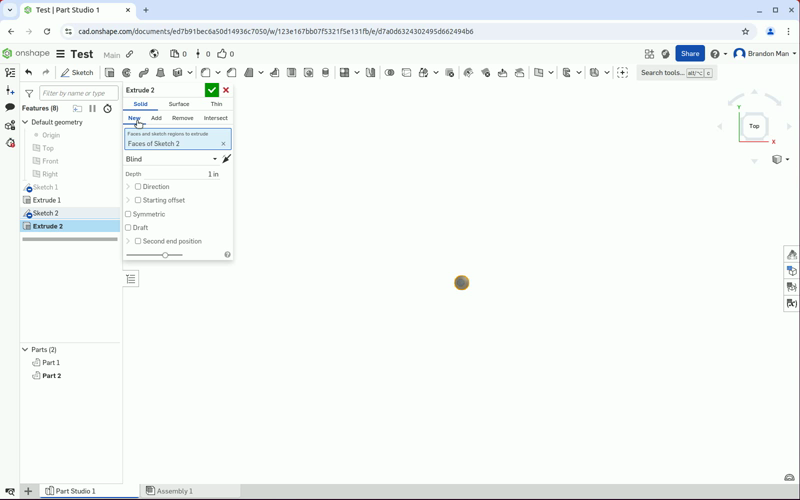
key(tab, 4)
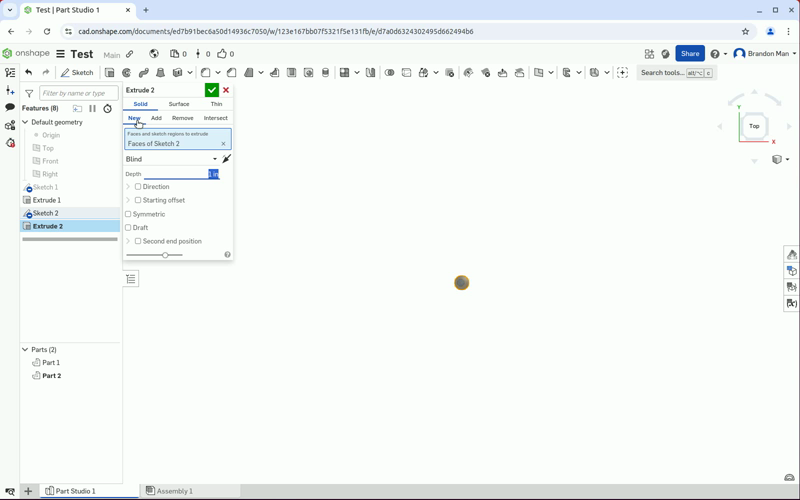
text(2.889)
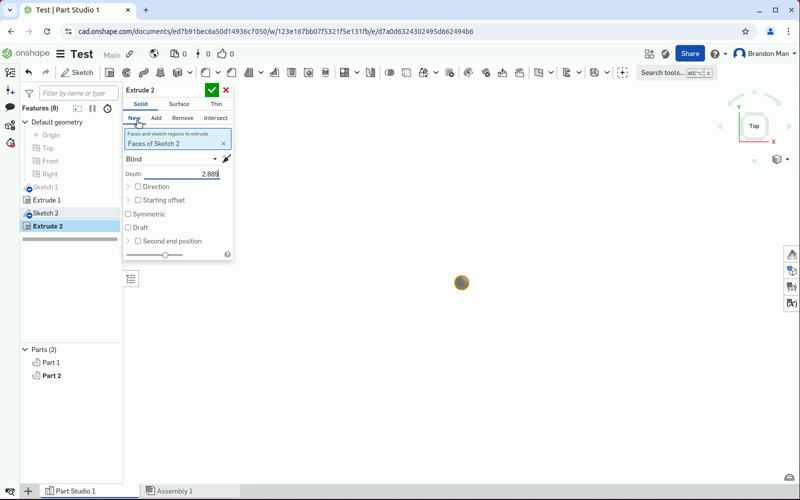
key(enter)
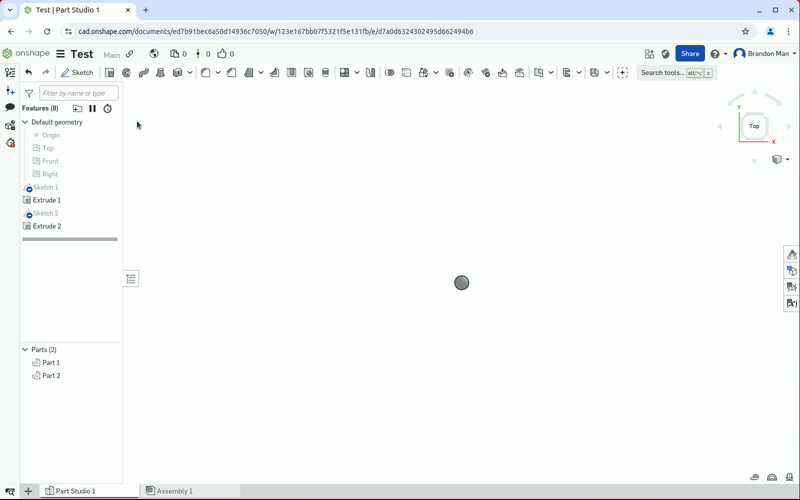
key(shift+h)
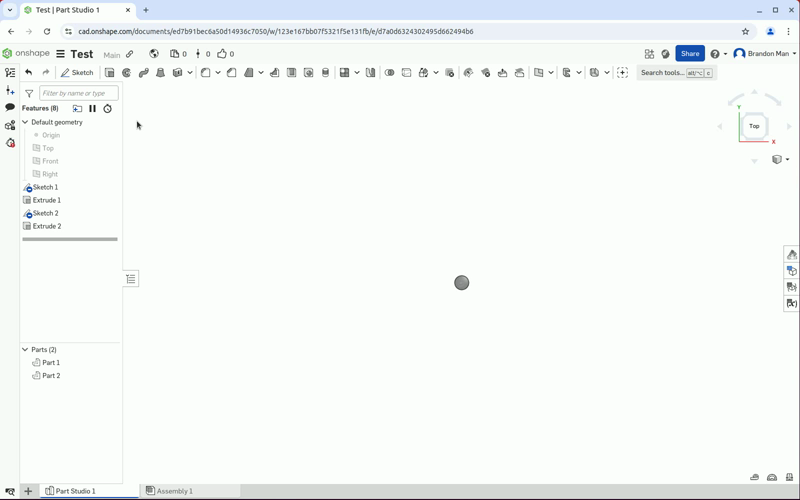
key(shift+h)
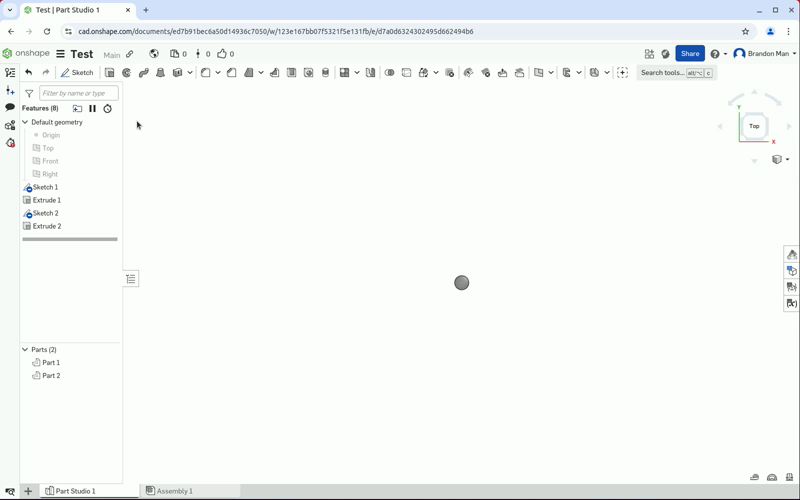
key(shift+7)
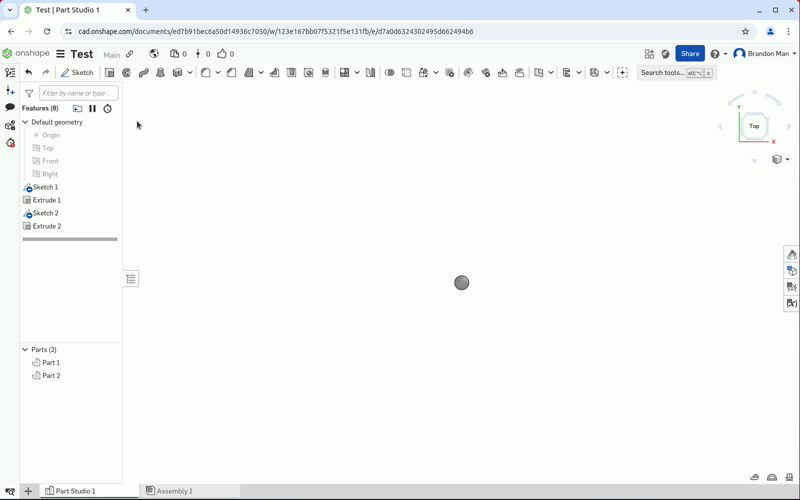
key(up, 3)
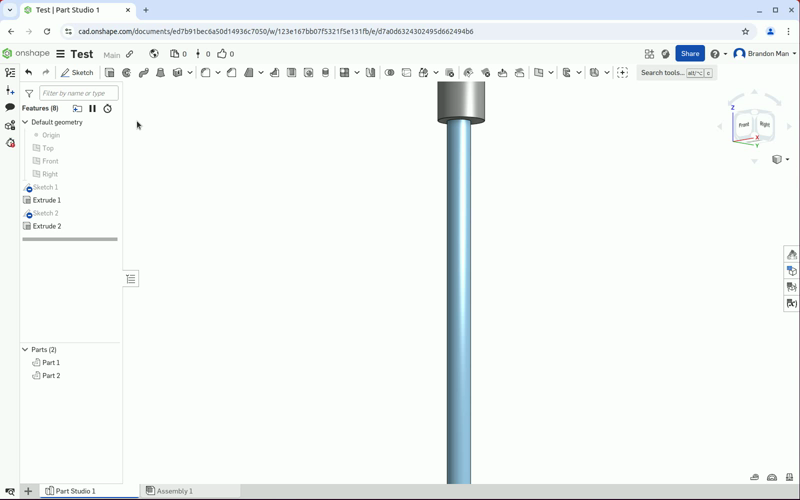
key(left, 3)
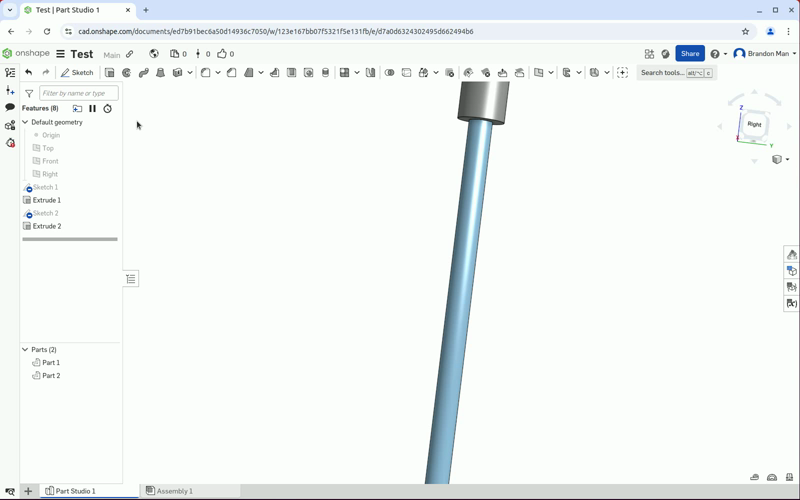
key(right, 3)
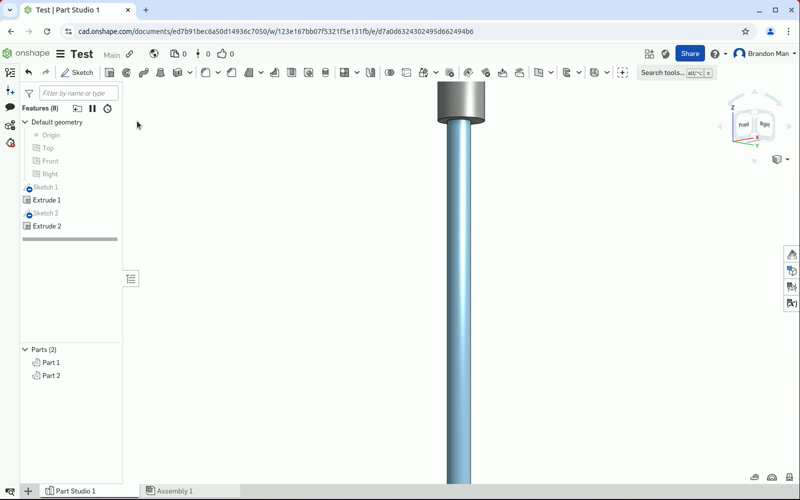
key(down, 3)
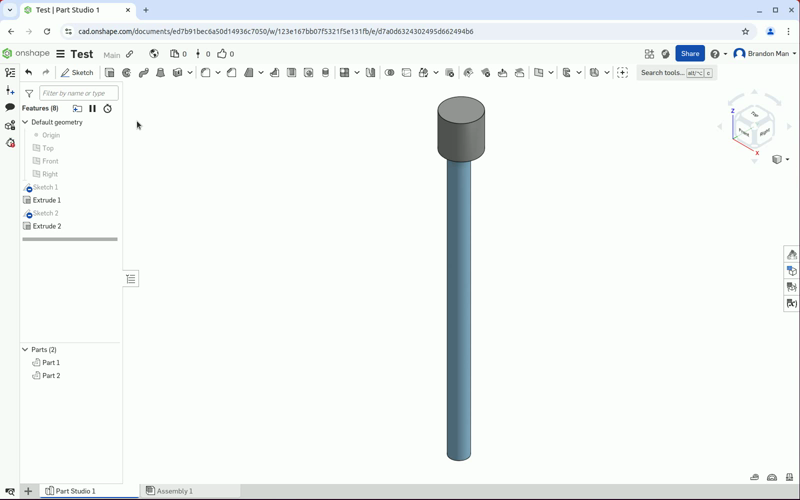
mouse_move(73, 189)
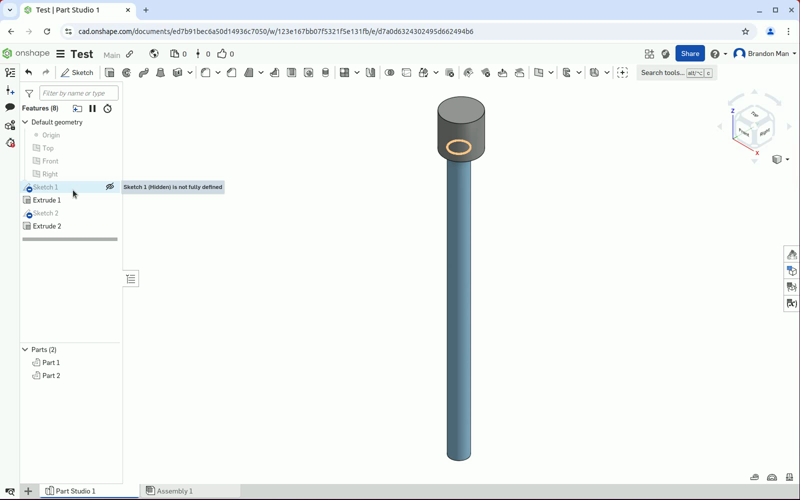
click(73, 189)